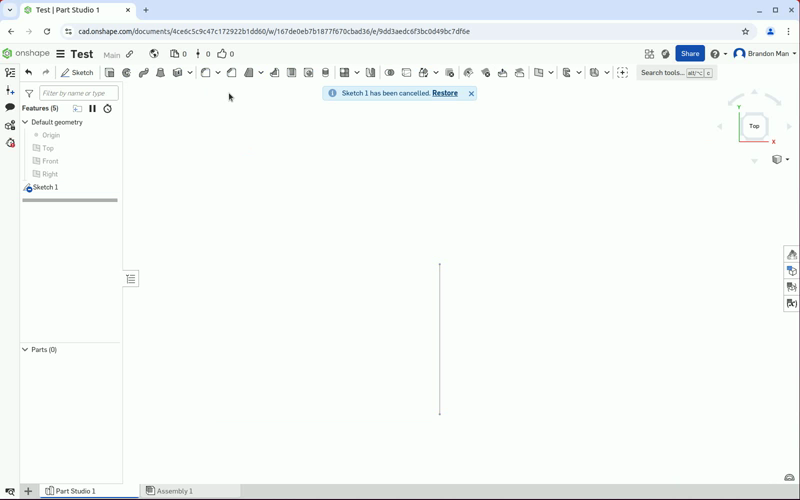
key(shift+h)
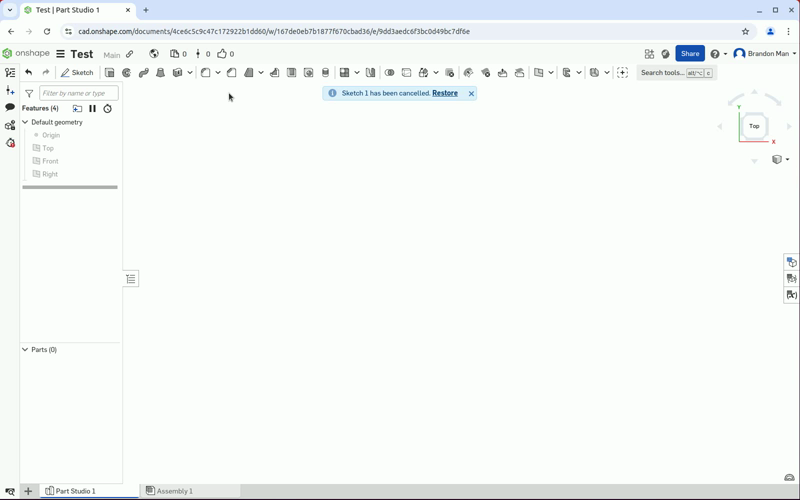
mouse_move(73, 352)
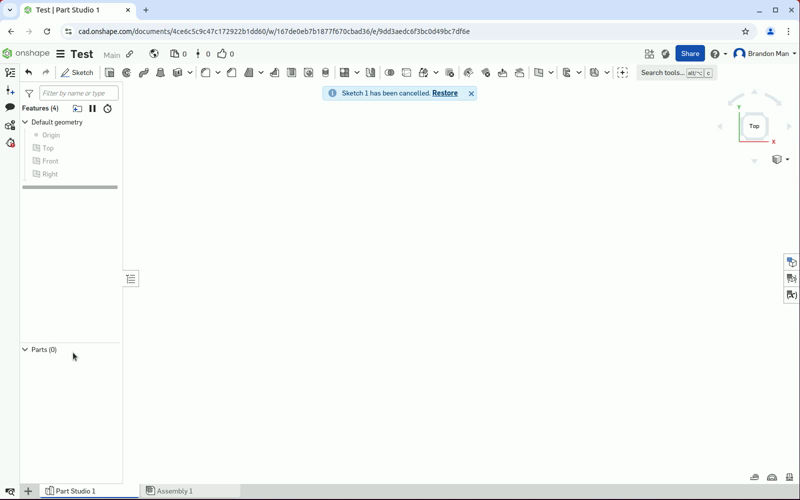
key(y)
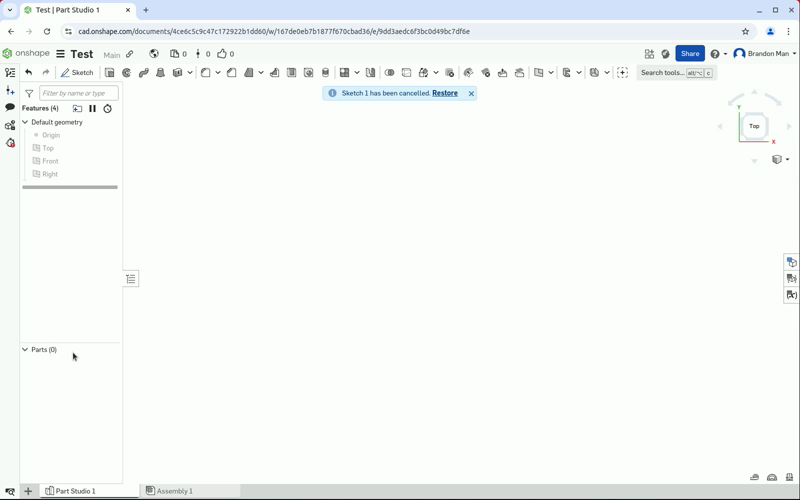
key(shift+p)
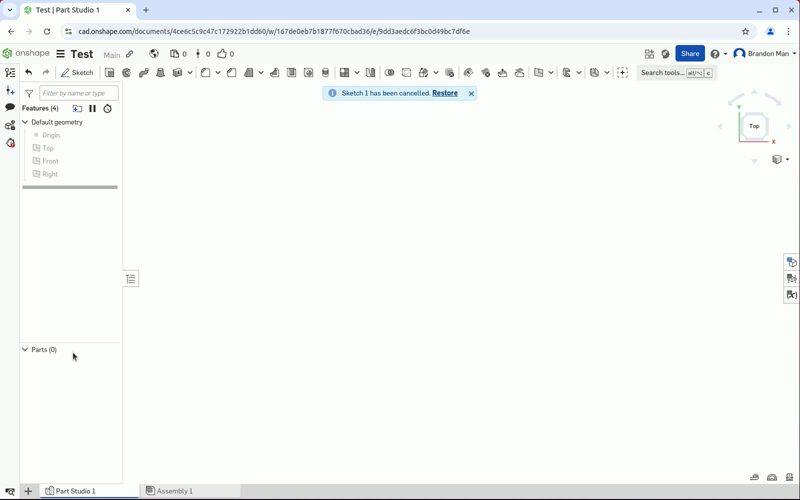
key(space)
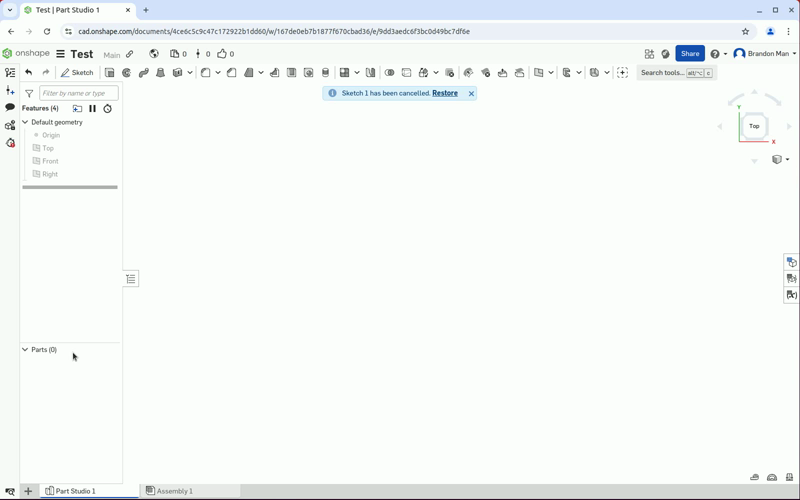
key_down(shift)
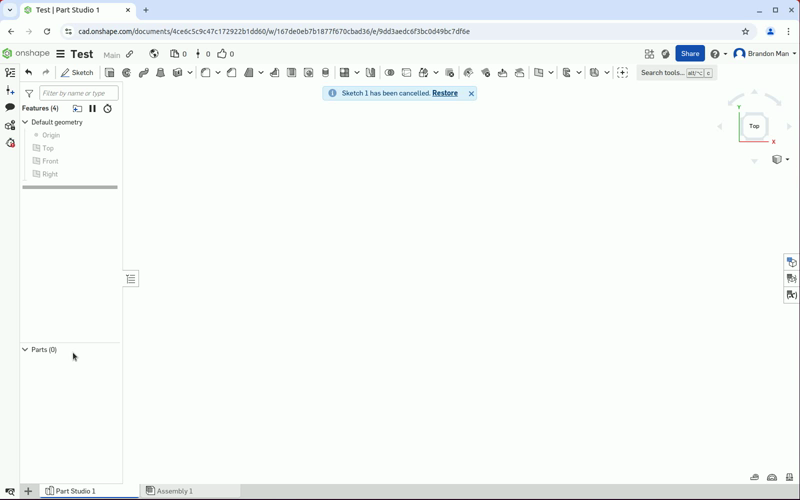
key(up)
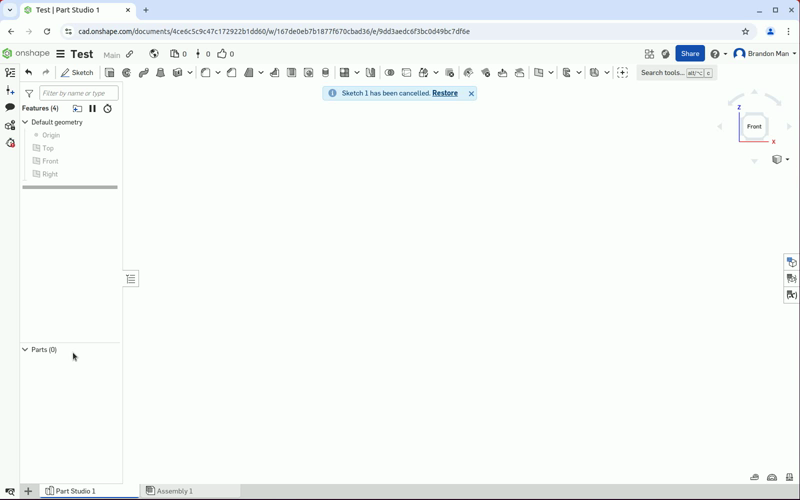
key_up(shift)
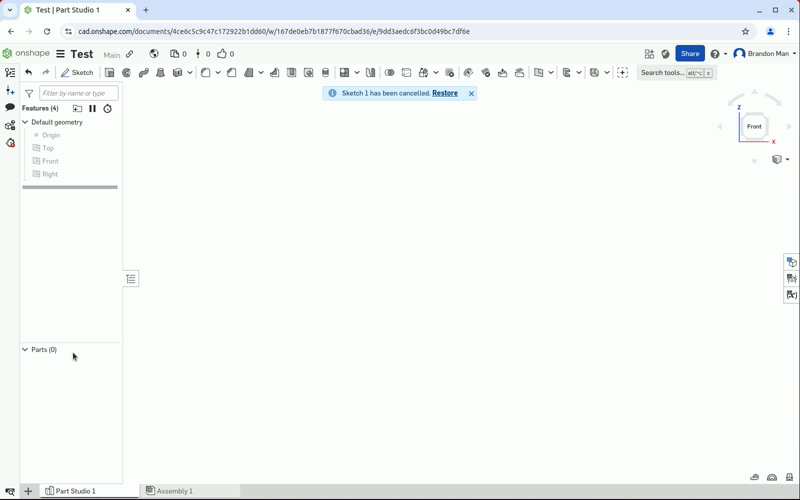
mouse_move(73, 352)
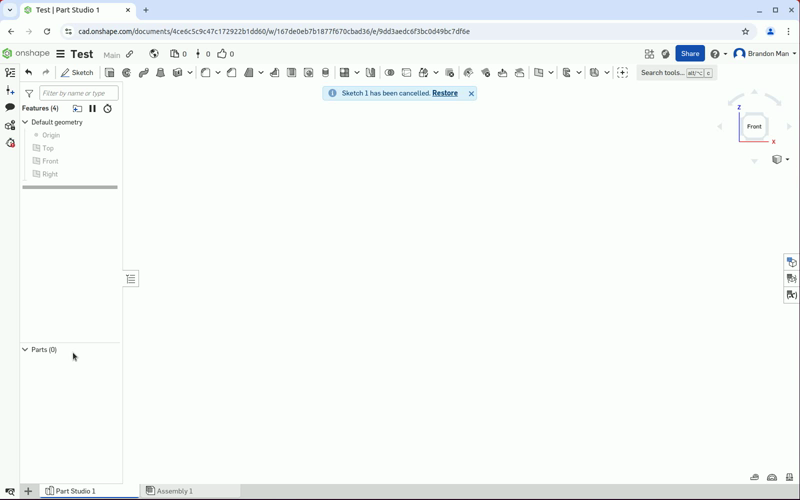
key(shift+y)
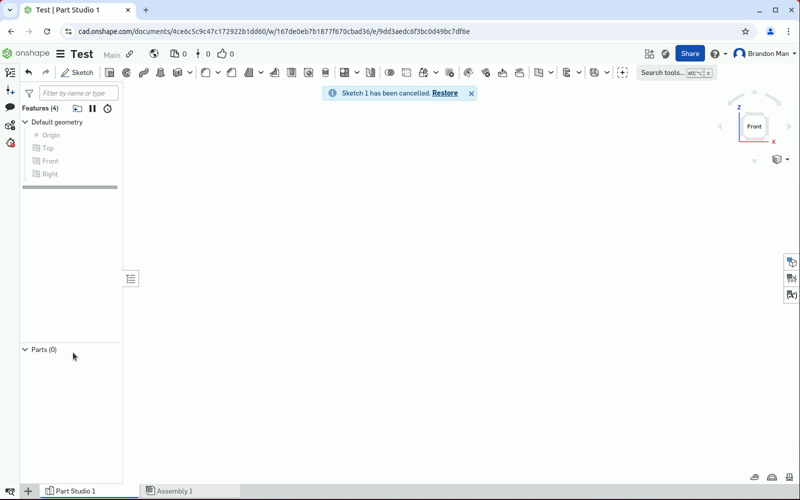
key(shift+s)
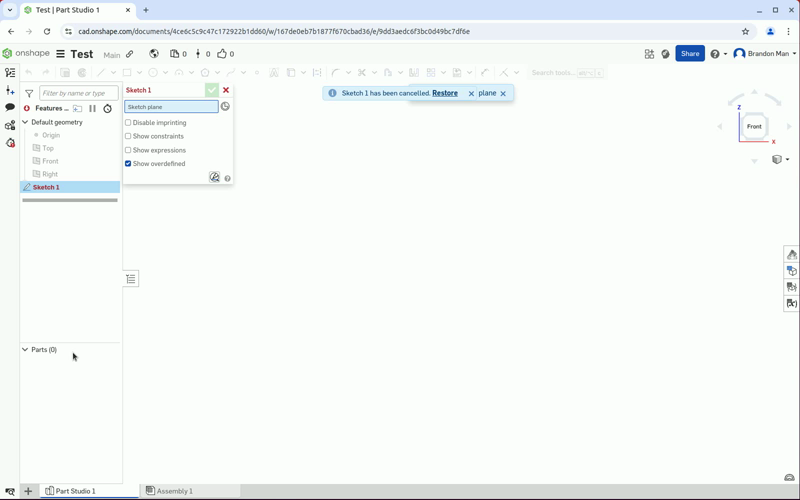
mouse_move(73, 163)
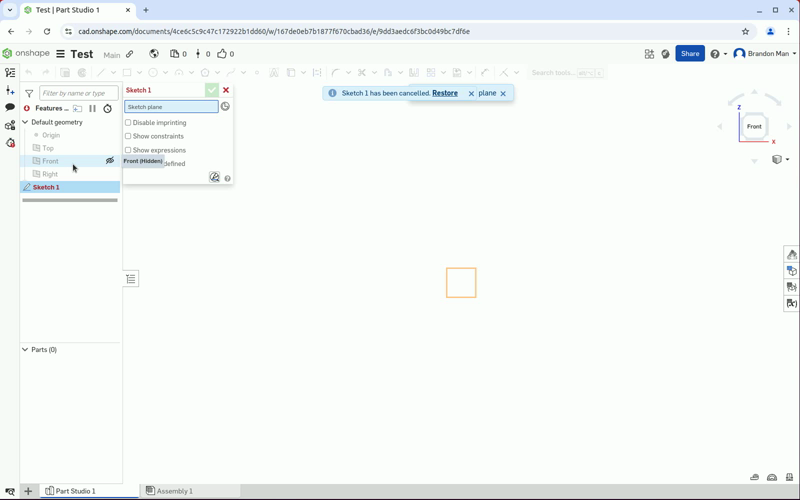
click(73, 163)
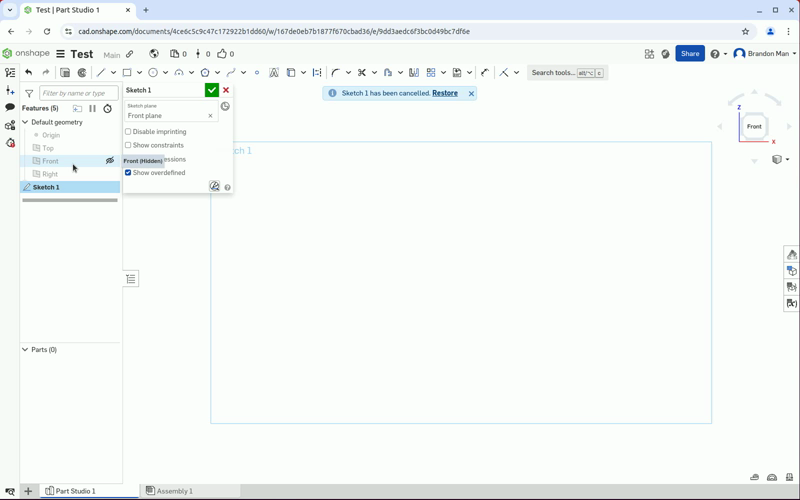
mouse_move(73, 352)
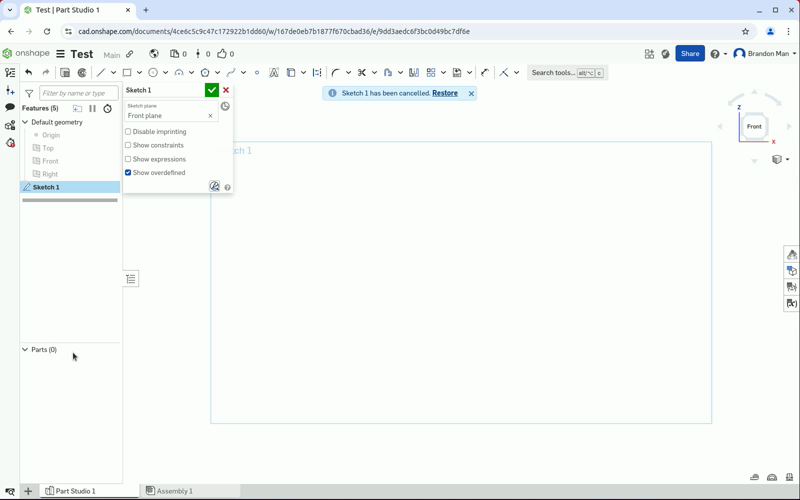
key(y)
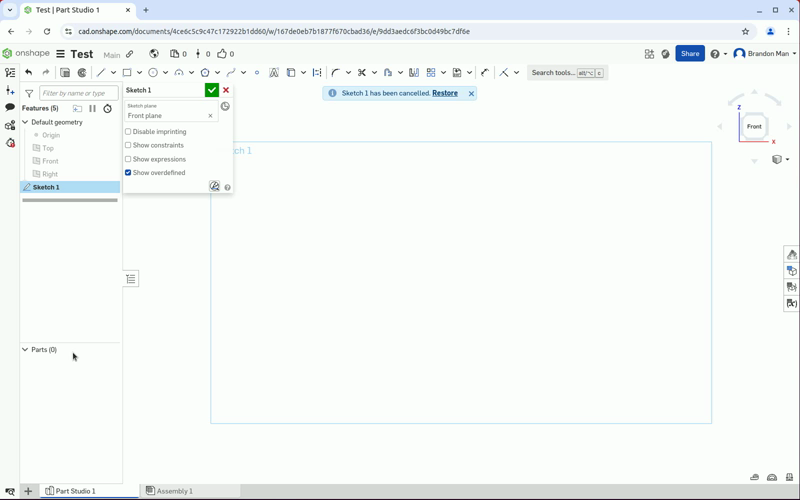
key(c)
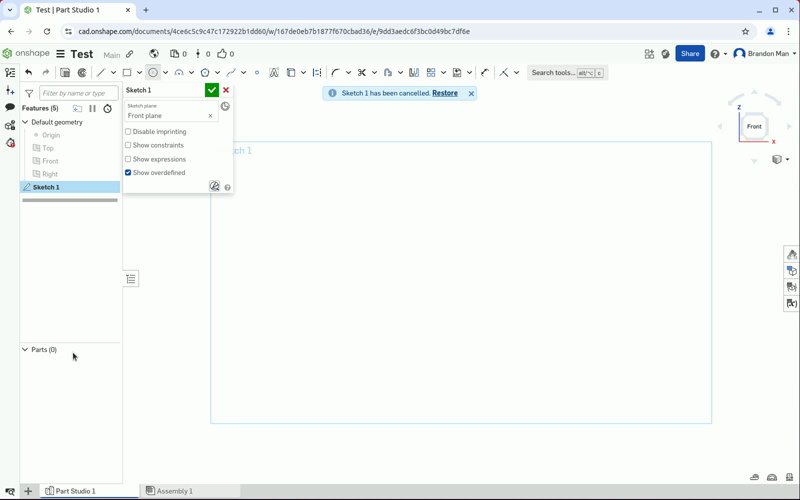
key_down(shift)
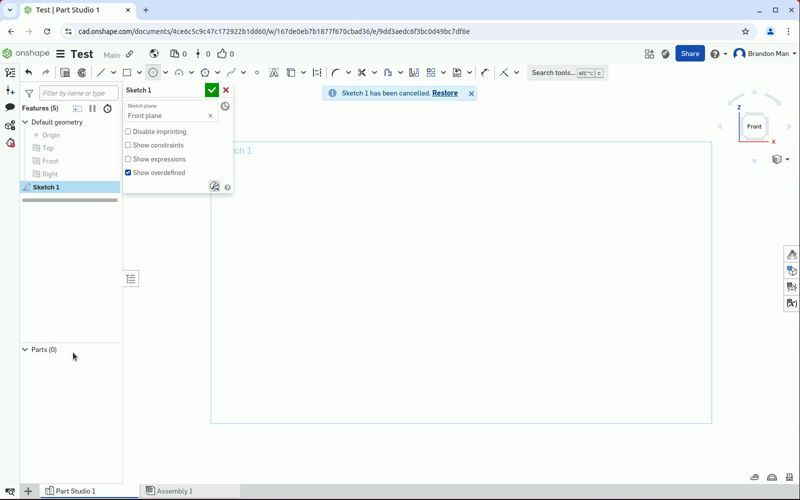
mouse_move(461, 282)
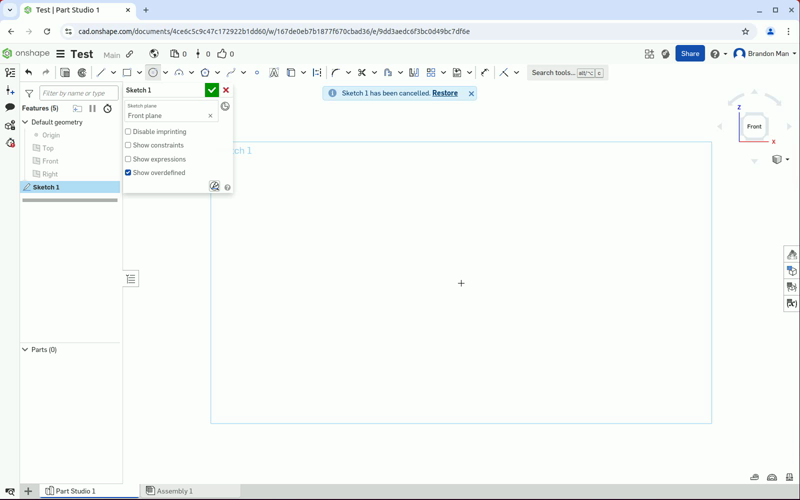
click(461, 282)
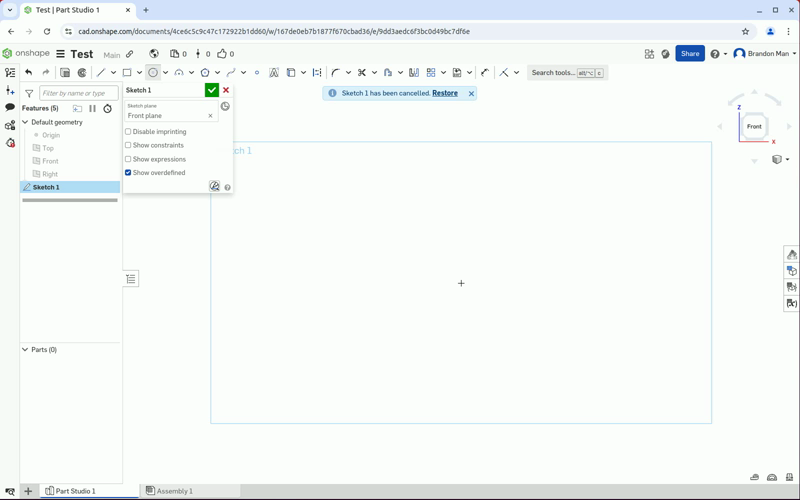
key_up(shift)
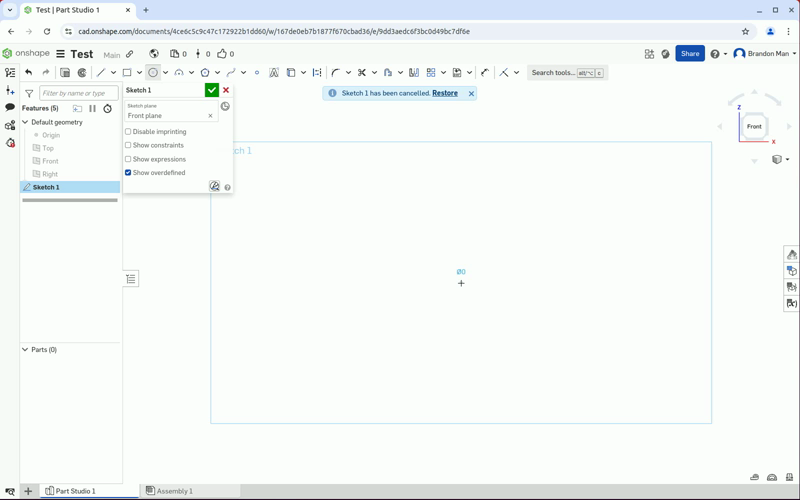
mouse_move(574, 282)
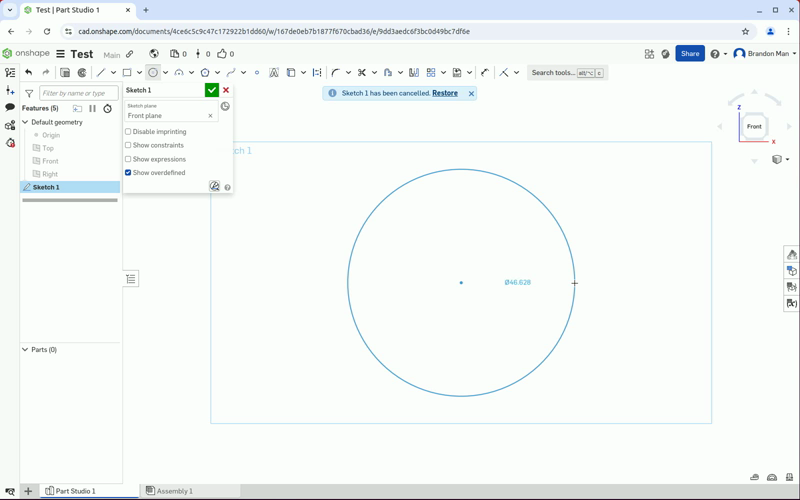
click(574, 282)
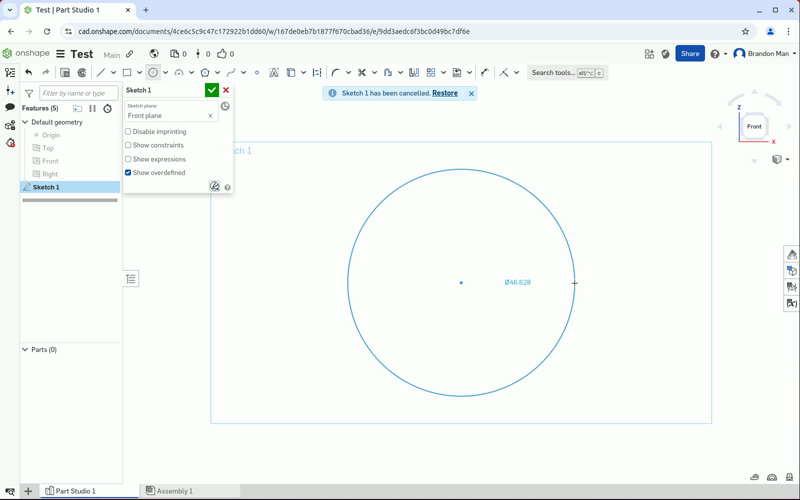
key(esc)
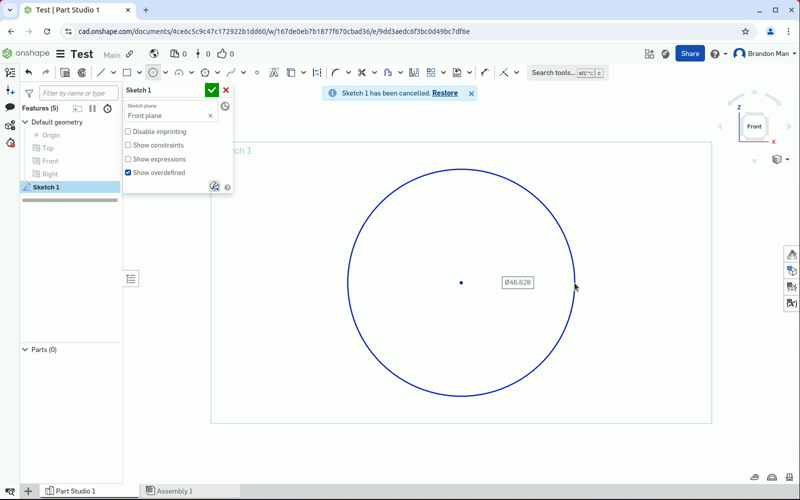
key(c)
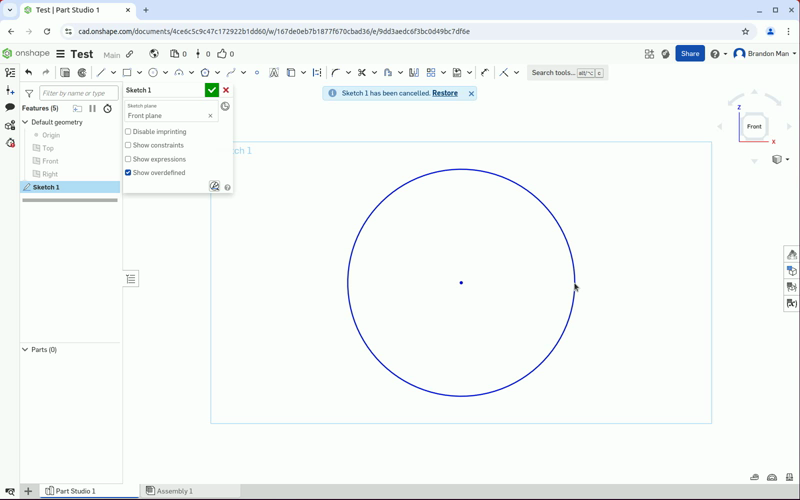
key_down(shift)
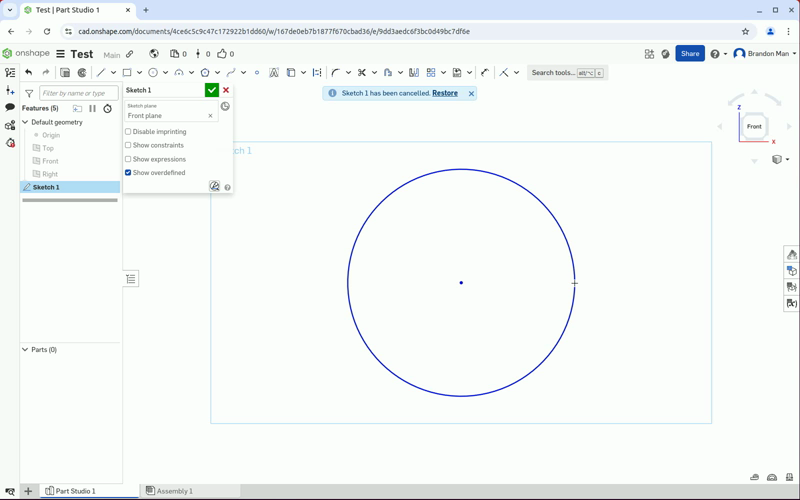
mouse_move(461, 245)
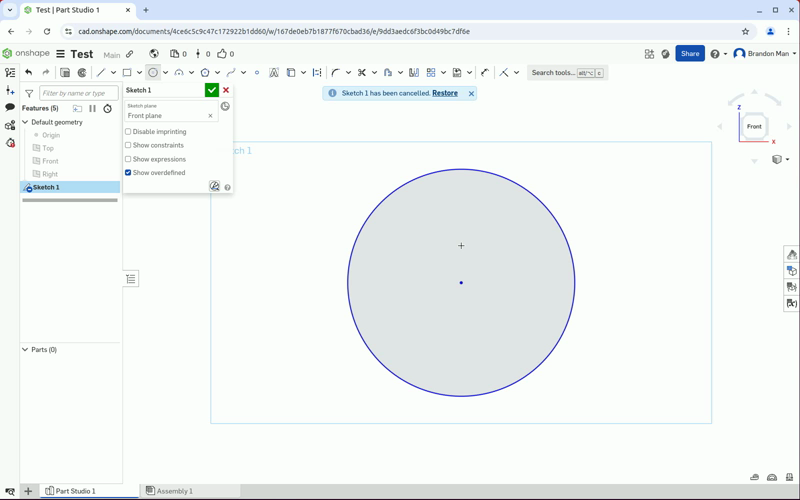
click(461, 245)
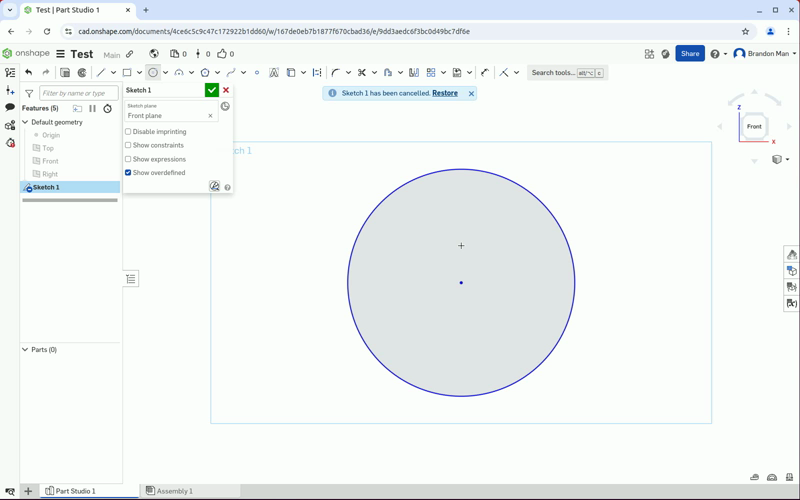
key_up(shift)
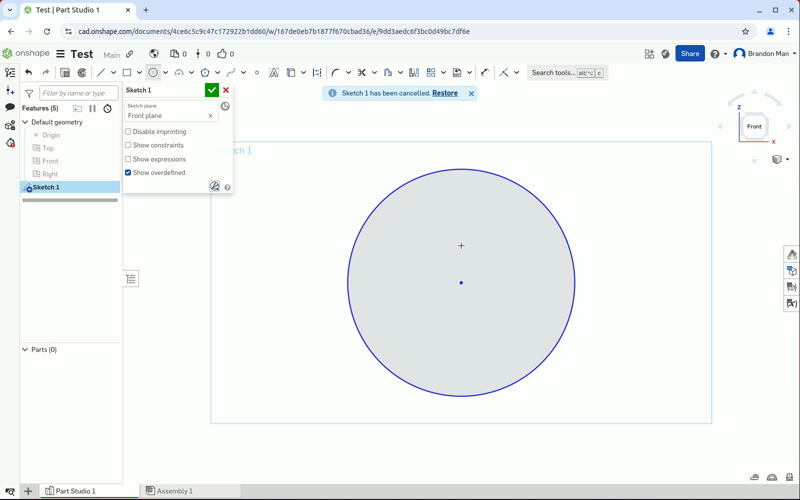
mouse_move(517, 245)
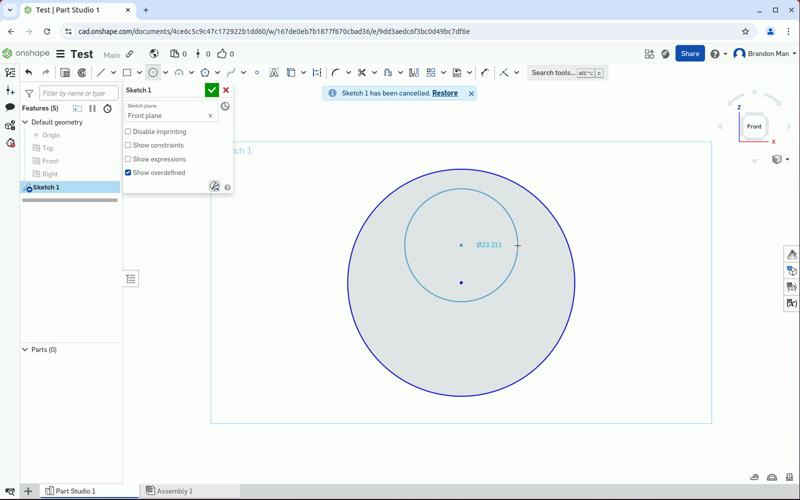
click(517, 245)
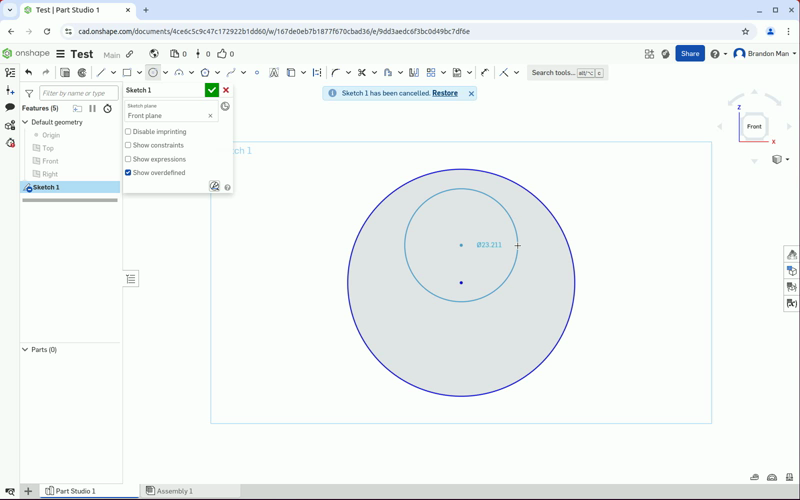
key(esc)
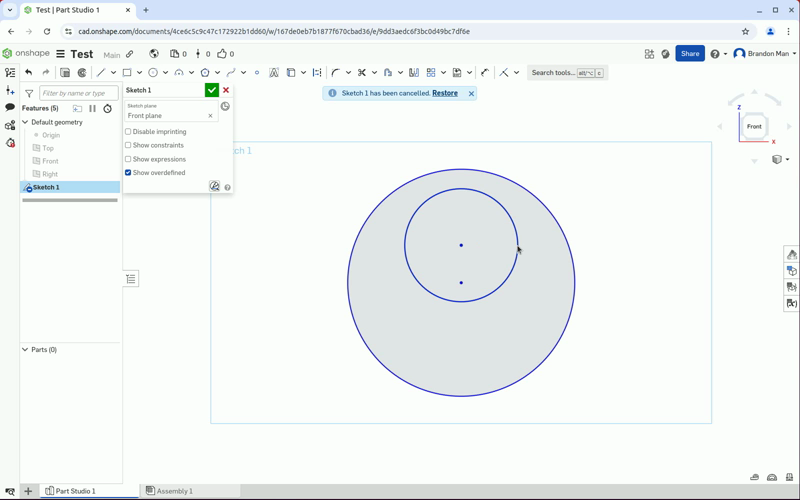
mouse_move(392, 284)
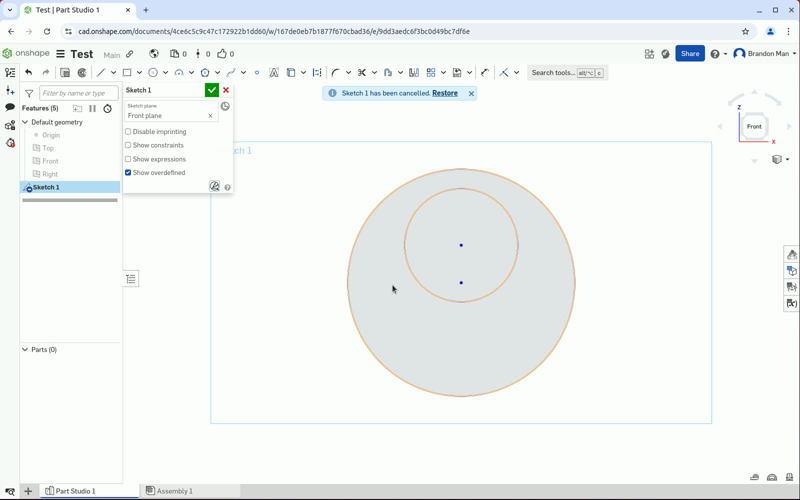
click(392, 284)
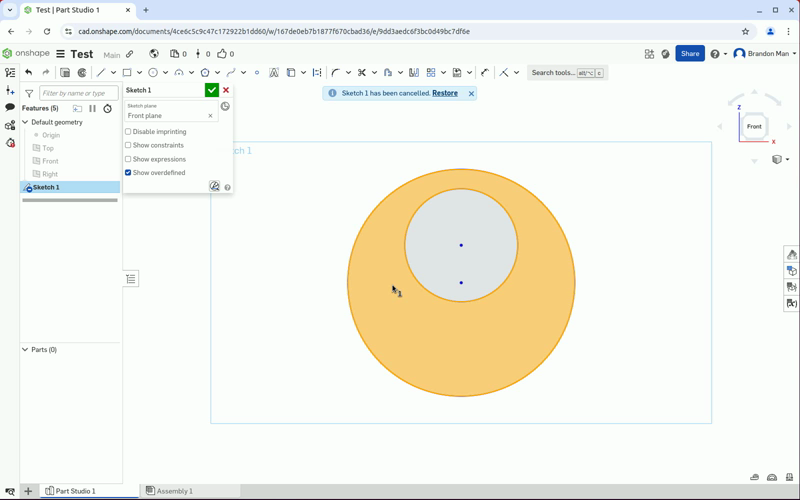
mouse_move(73, 352)
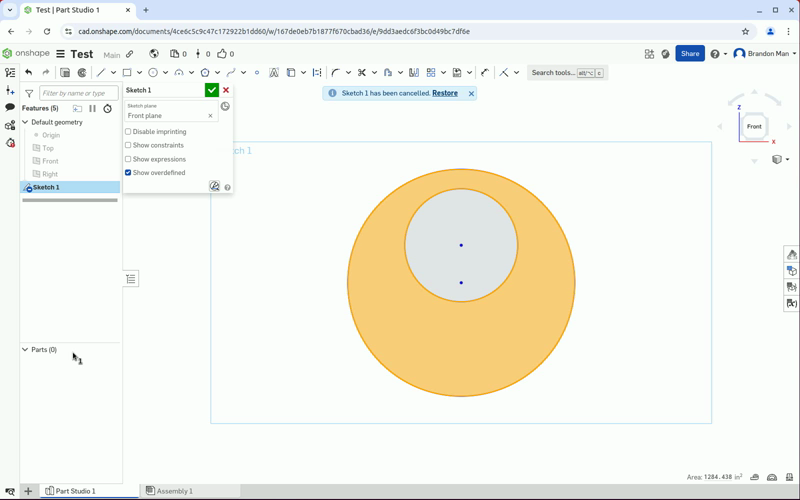
key(shift+y)
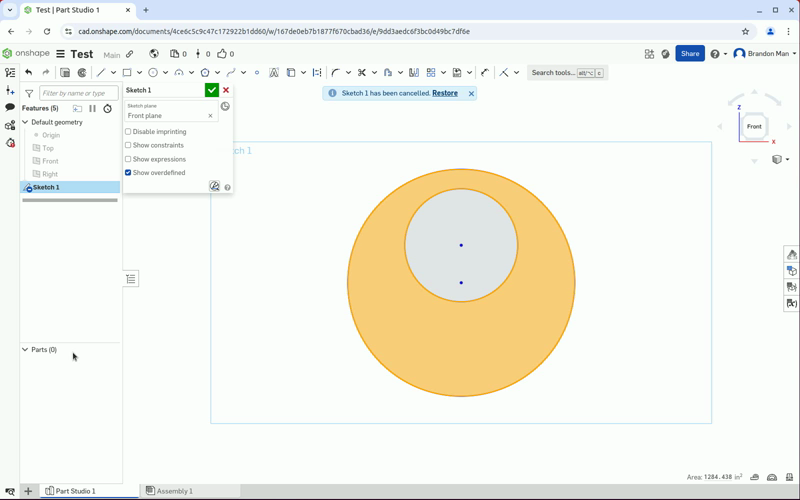
key(shift+e)
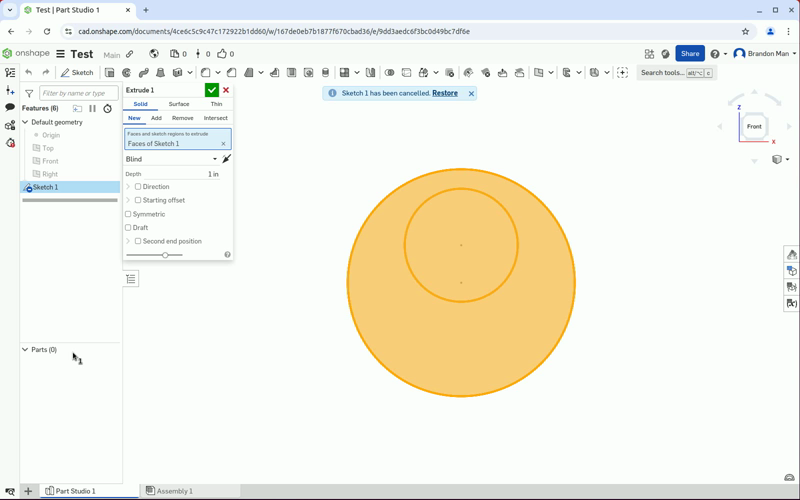
mouse_move(143, 106)
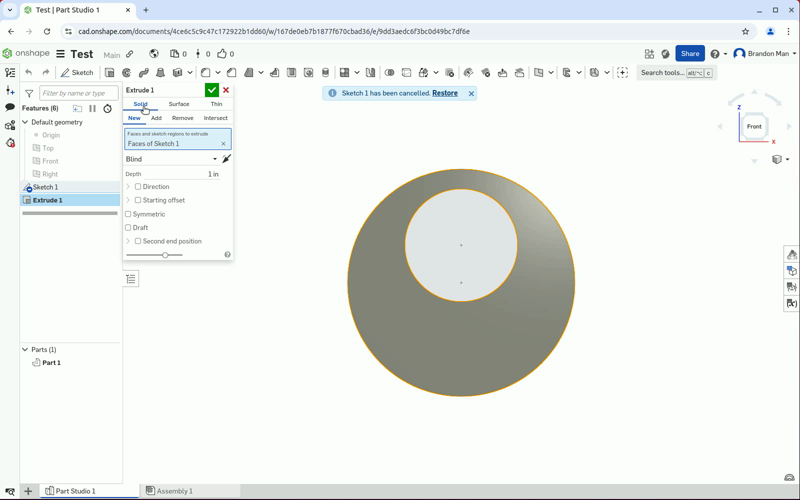
click(143, 106)
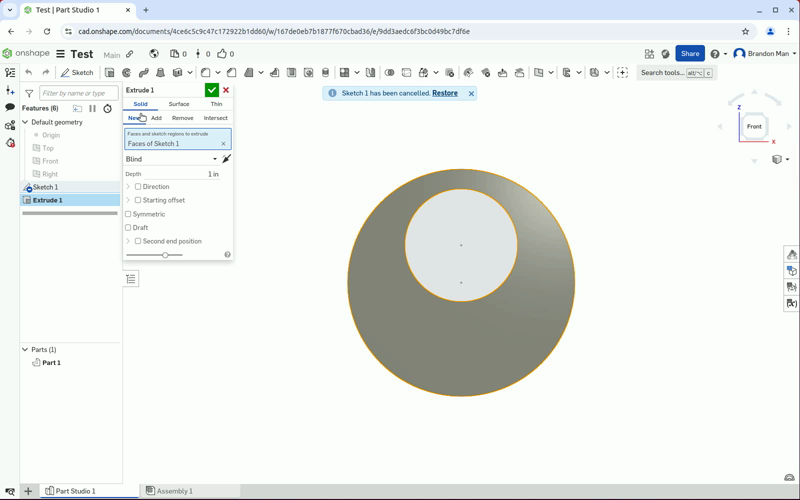
mouse_move(137, 120)
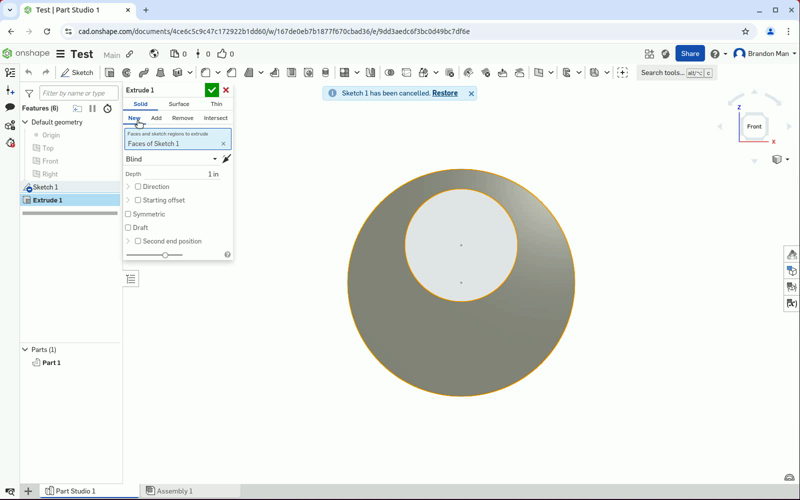
click(137, 120)
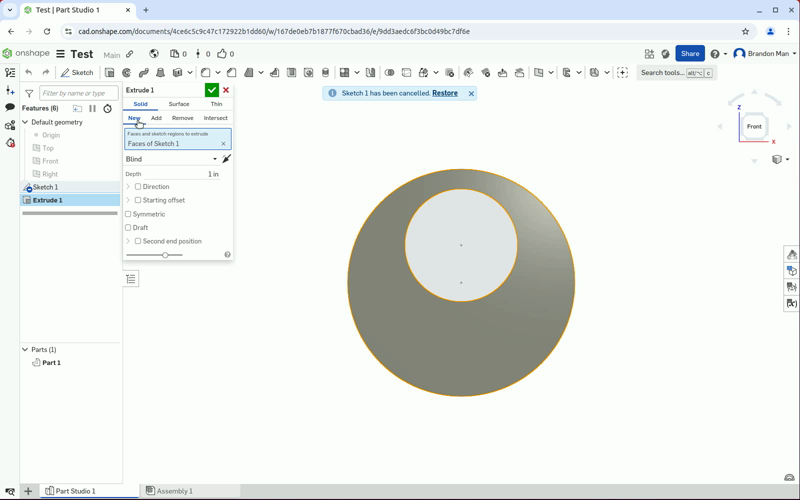
key(tab, 4)
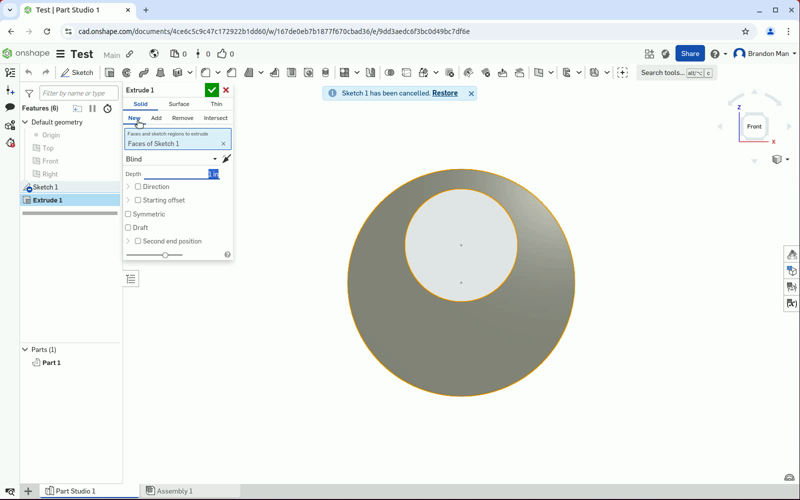
text(3.129)
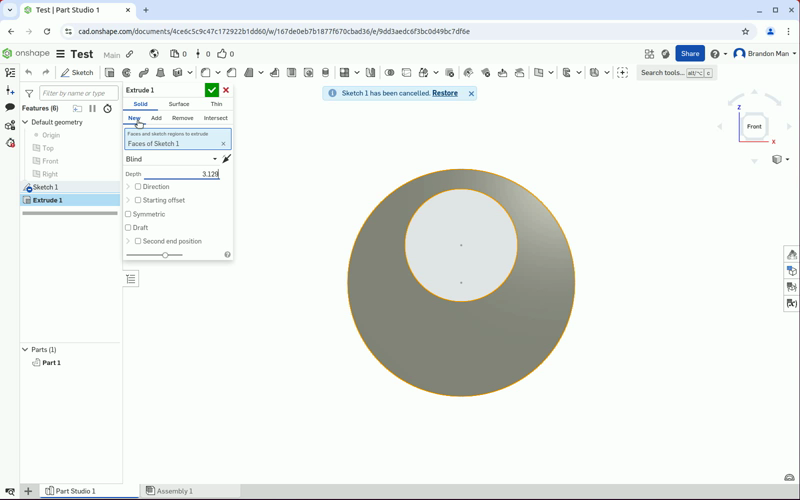
key(enter)
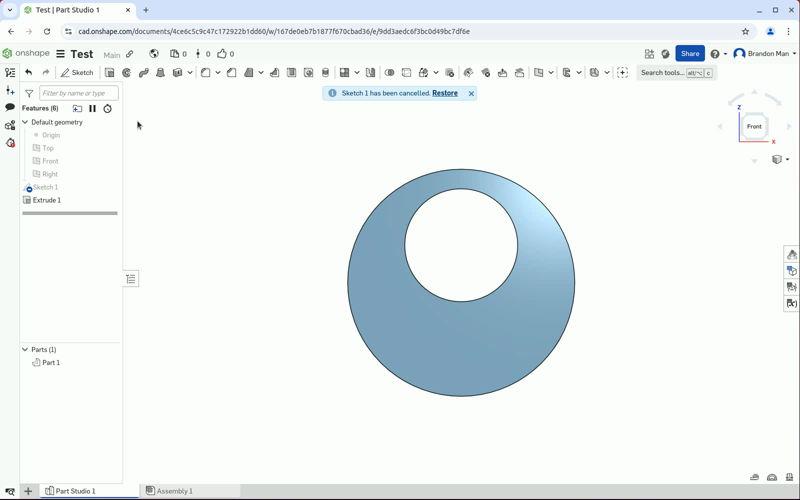
key(shift+h)
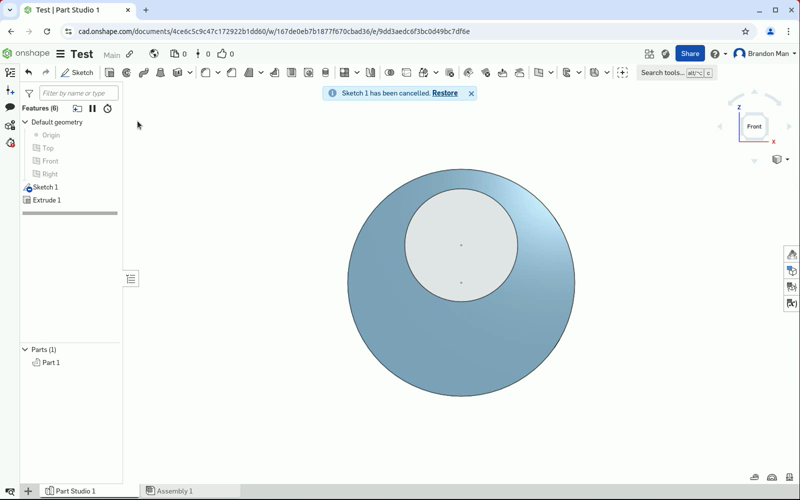
key(shift+h)
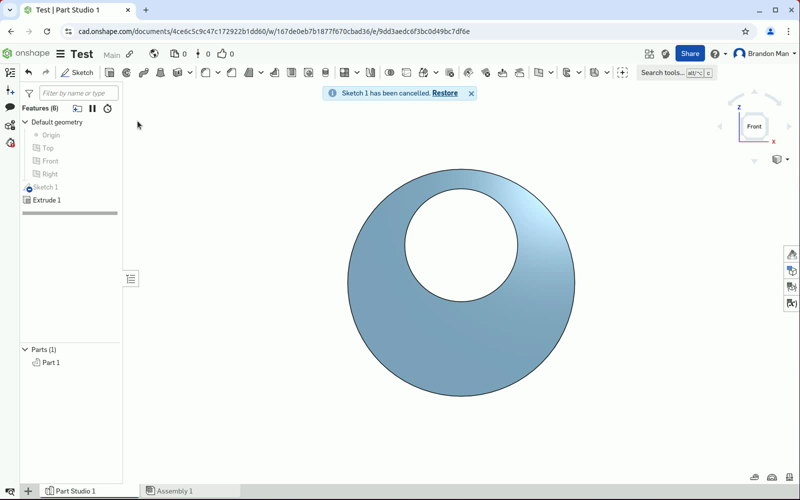
mouse_move(73, 189)
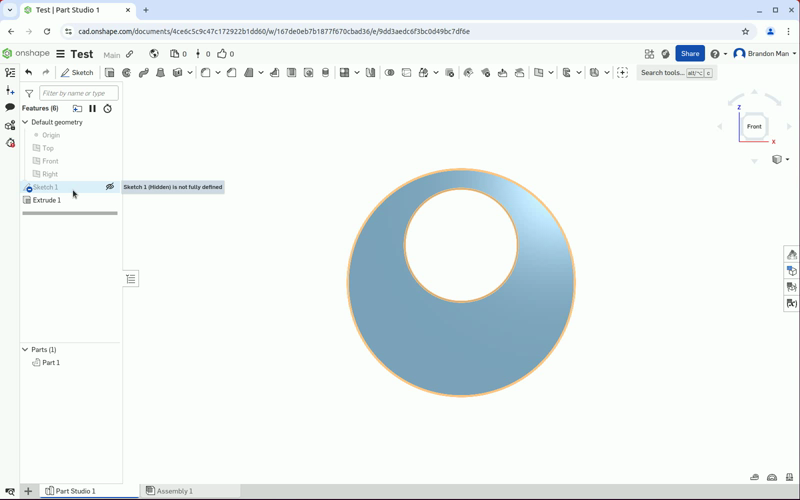
click(73, 189)
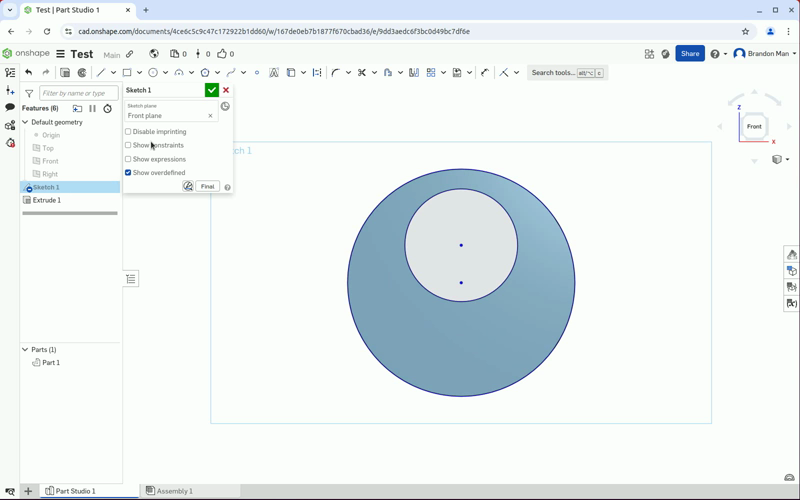
mouse_move(229, 92)
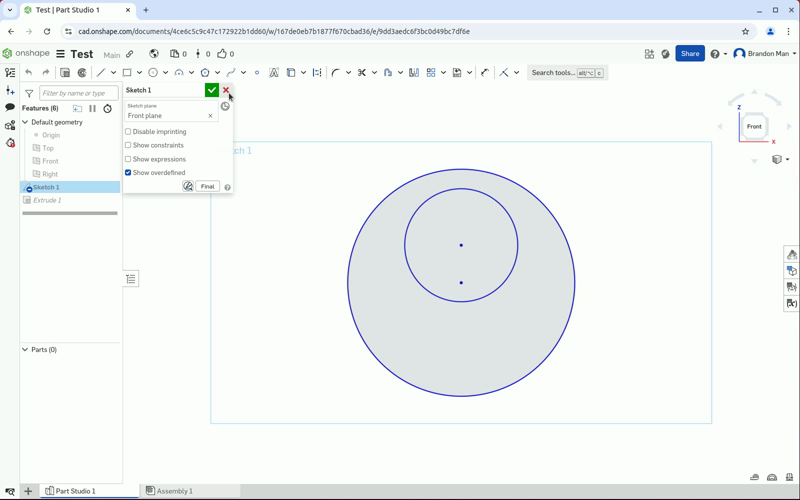
click(229, 92)
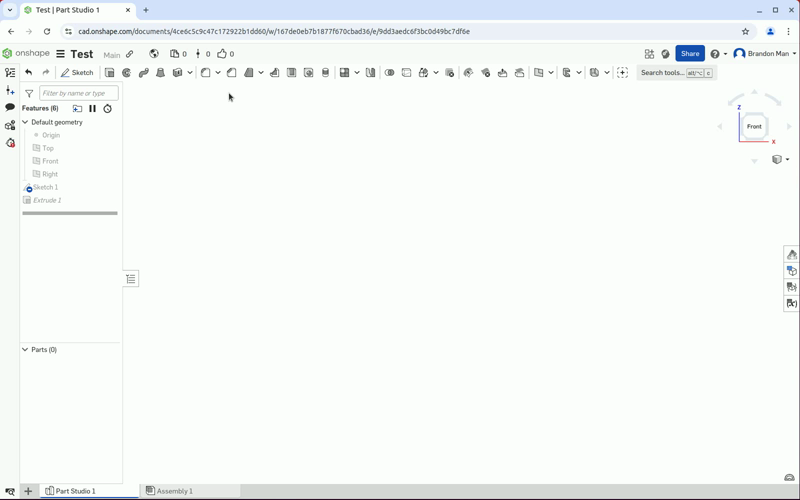
mouse_move(541, 75)
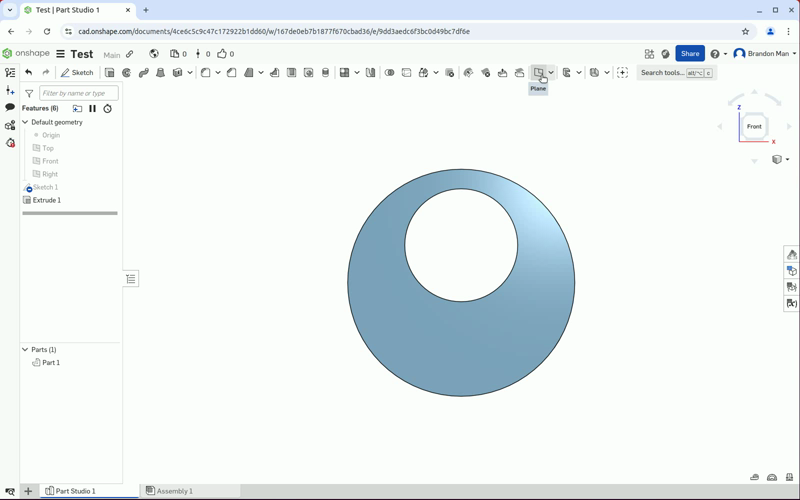
click(541, 75)
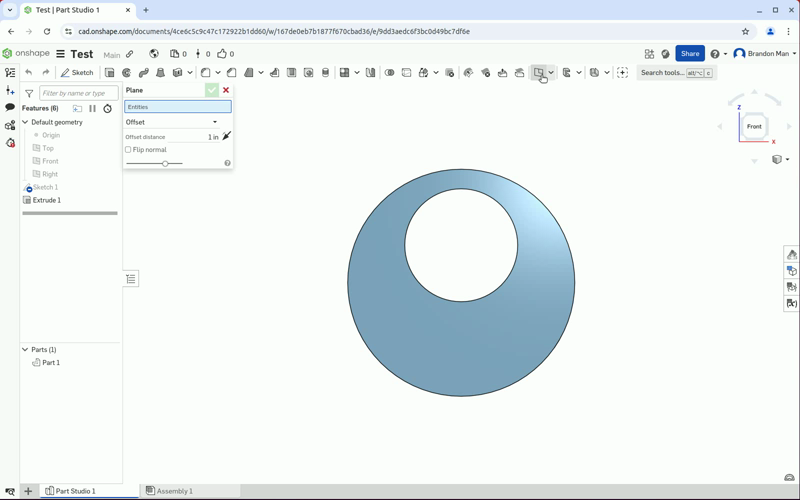
mouse_move(73, 163)
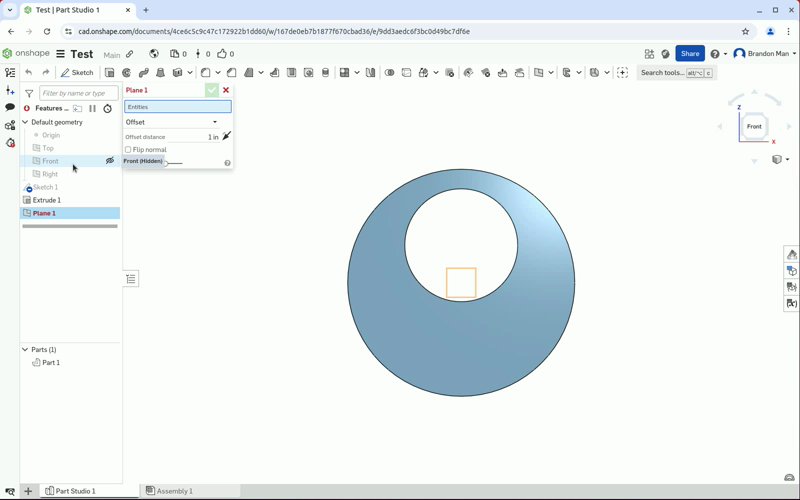
click(73, 163)
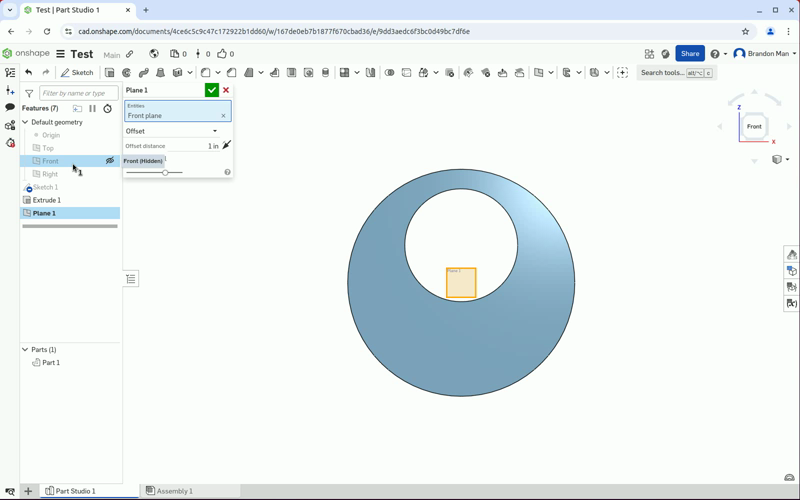
key(tab, 2)
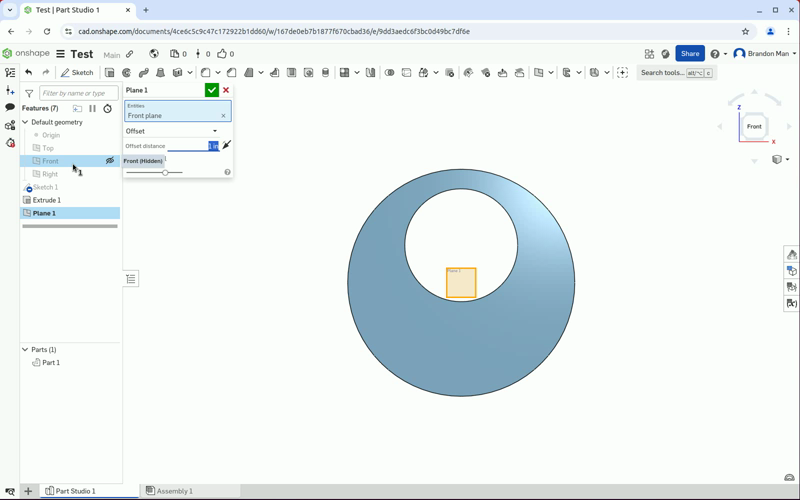
text(3.143)
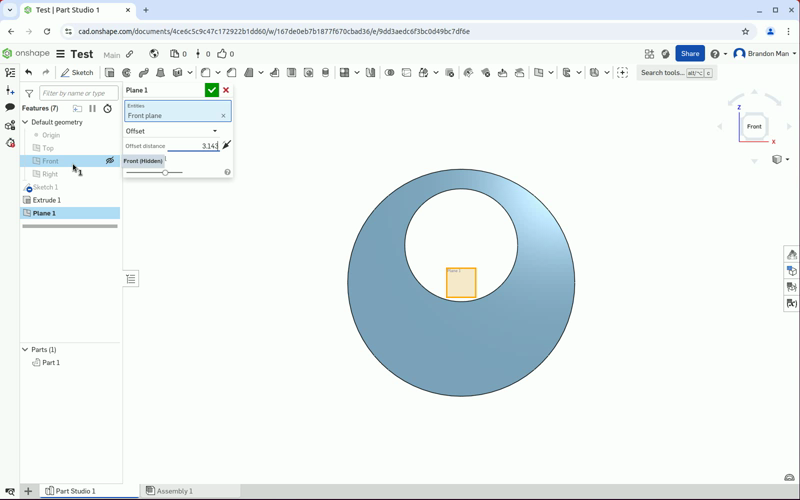
key(enter, 2)
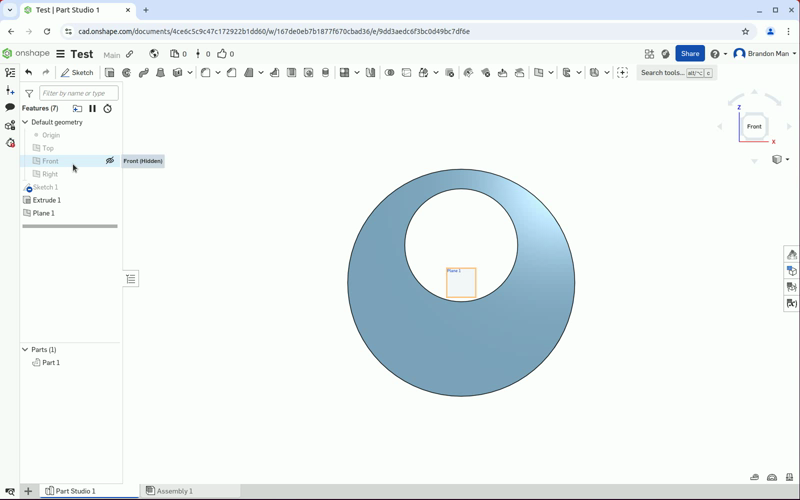
key(shift+s)
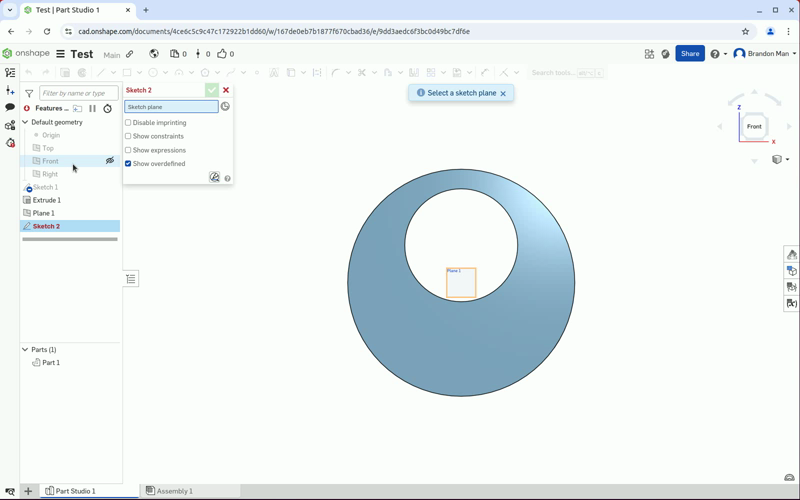
mouse_move(73, 215)
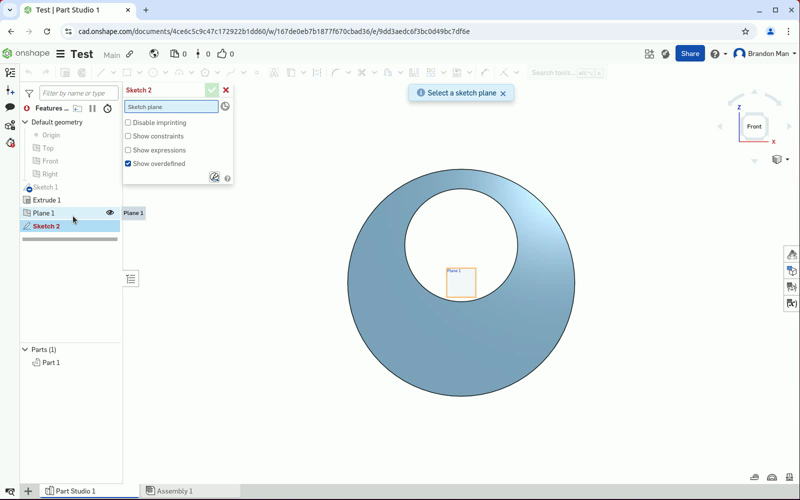
click(73, 215)
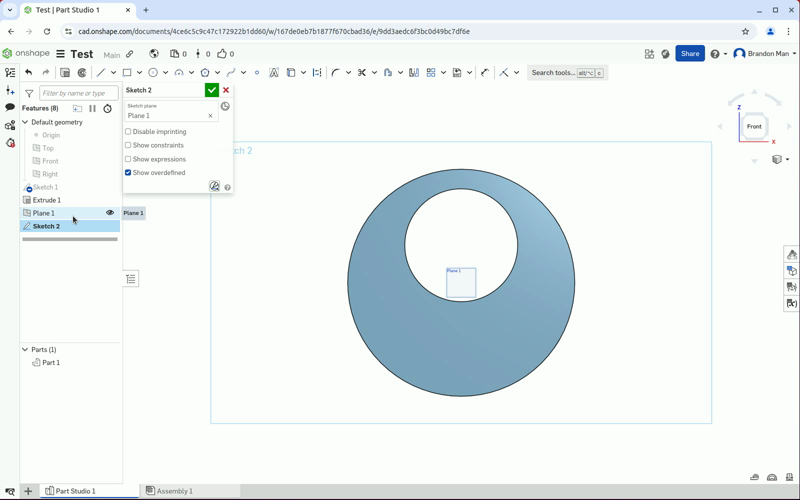
mouse_move(73, 352)
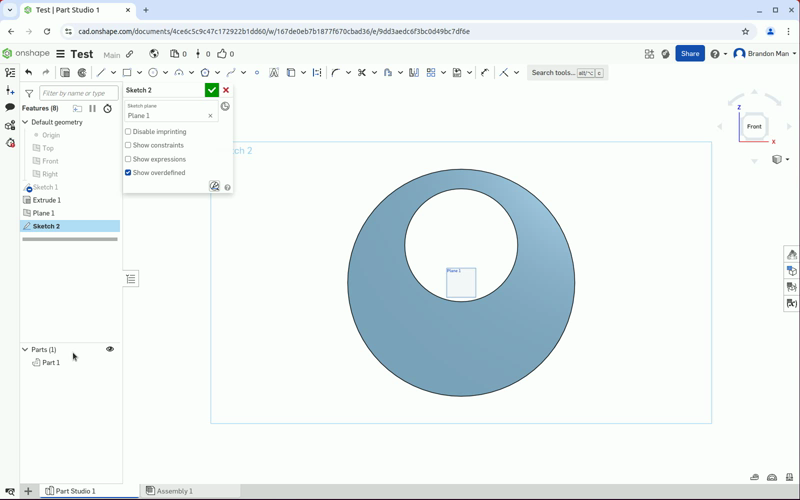
key(y)
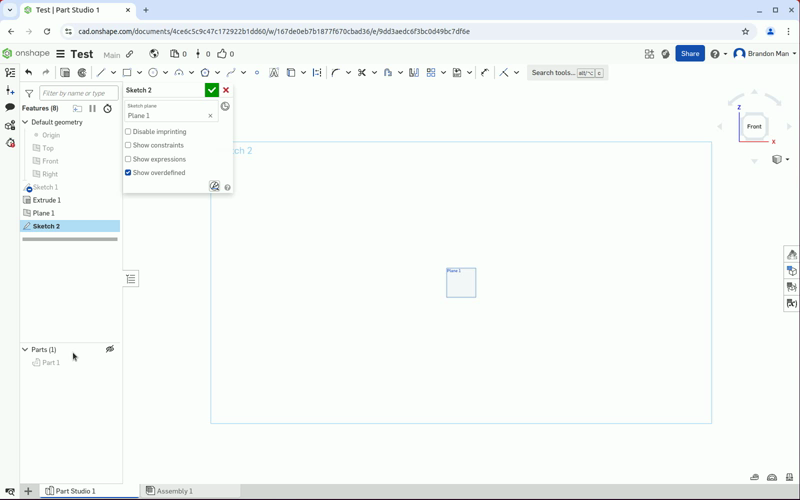
key(l)
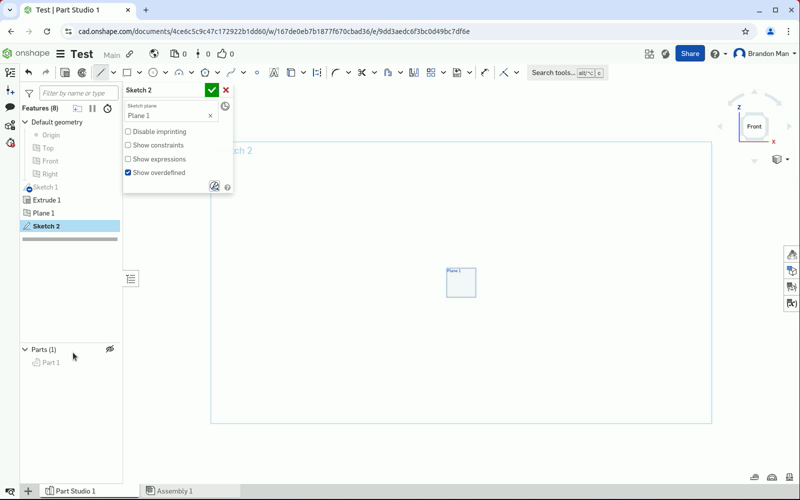
key_down(shift)
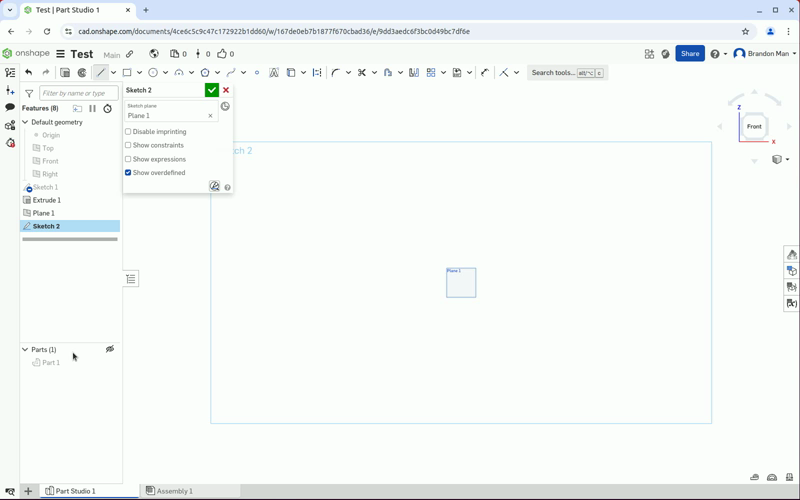
mouse_move(440, 389)
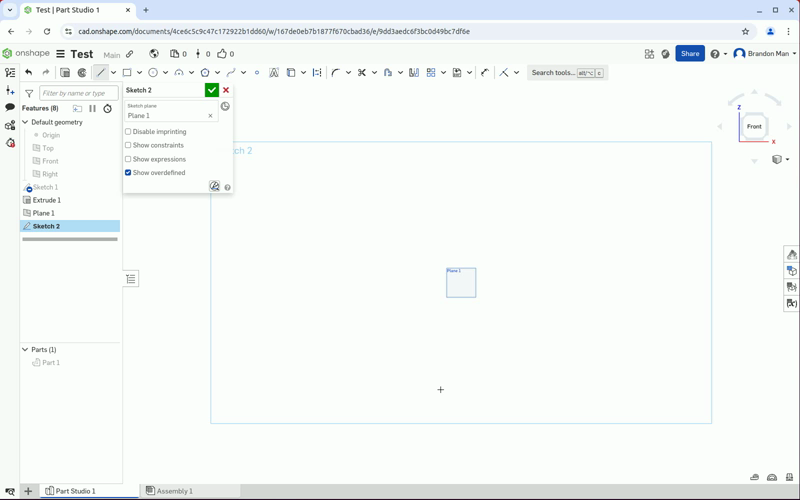
click(440, 389)
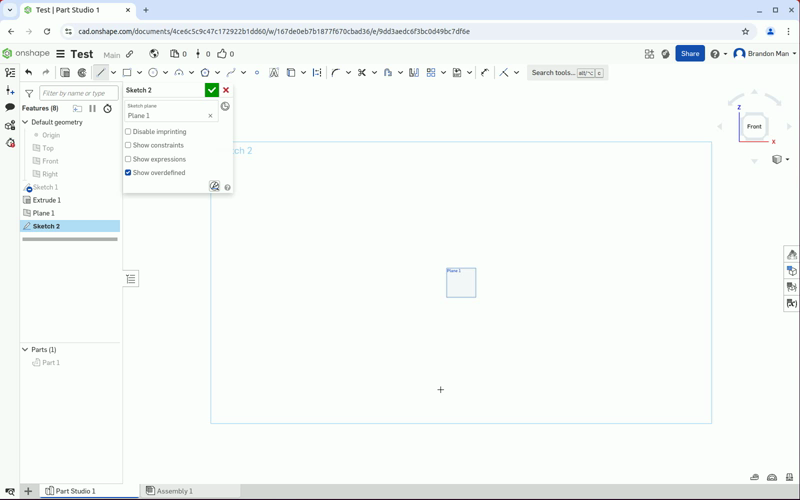
key_up(shift)
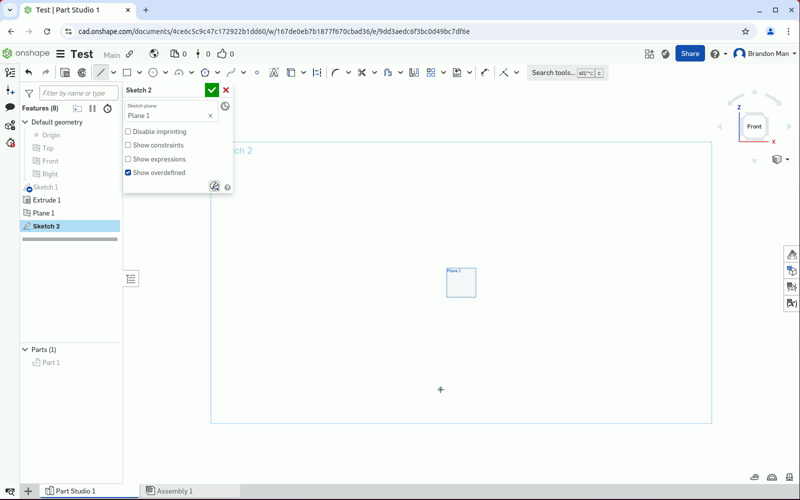
key_down(shift)
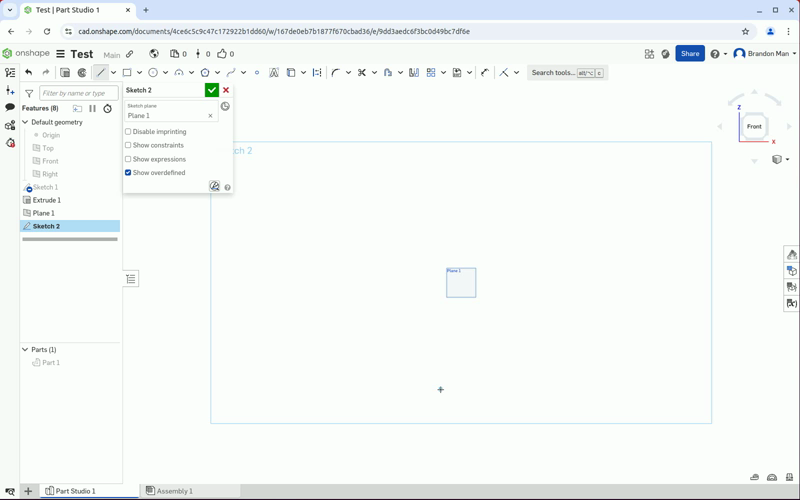
mouse_move(470, 389)
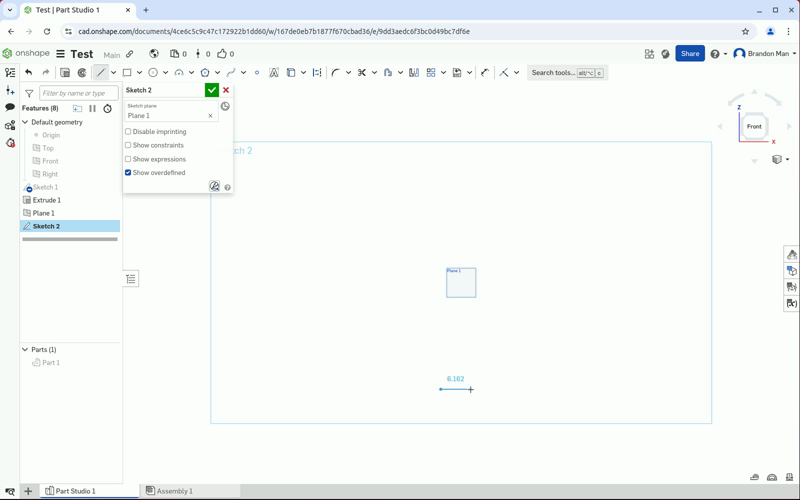
mouse_move(449, 389)
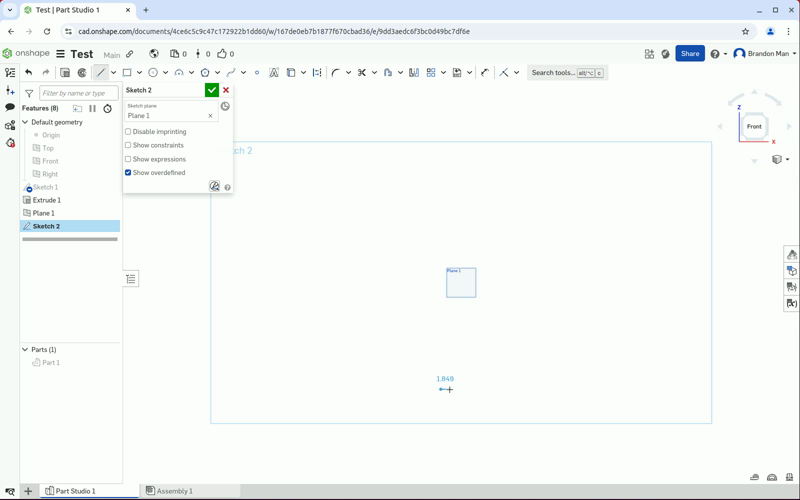
click(449, 389)
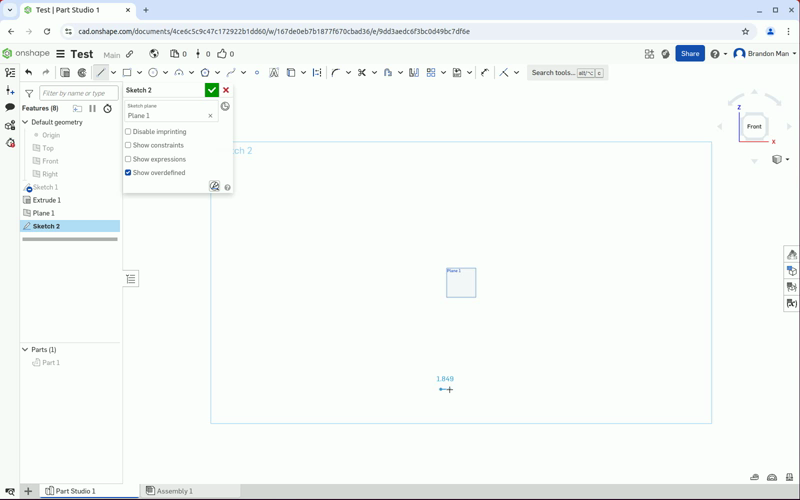
key_up(shift)
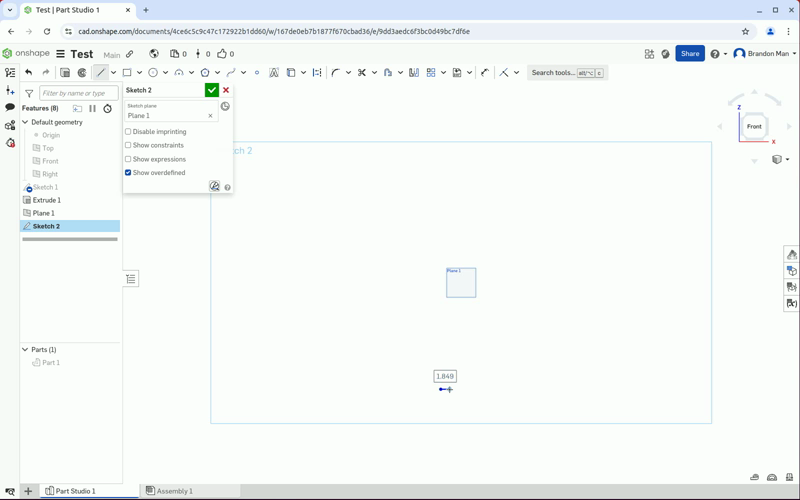
key_down(shift)
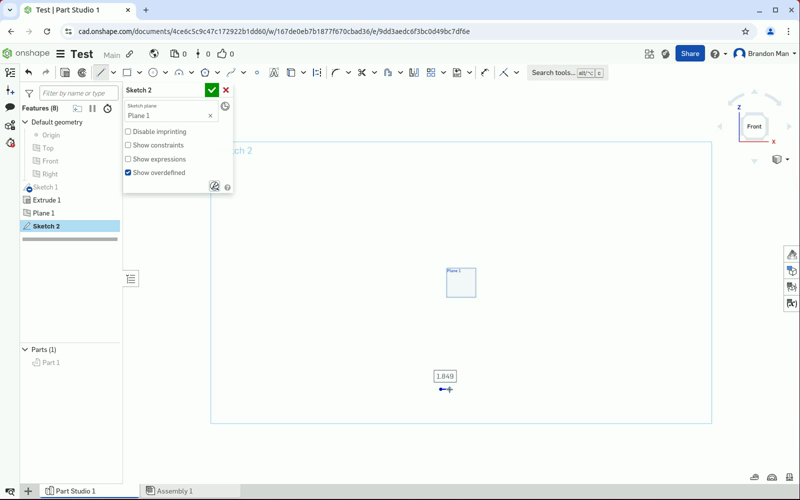
mouse_move(479, 389)
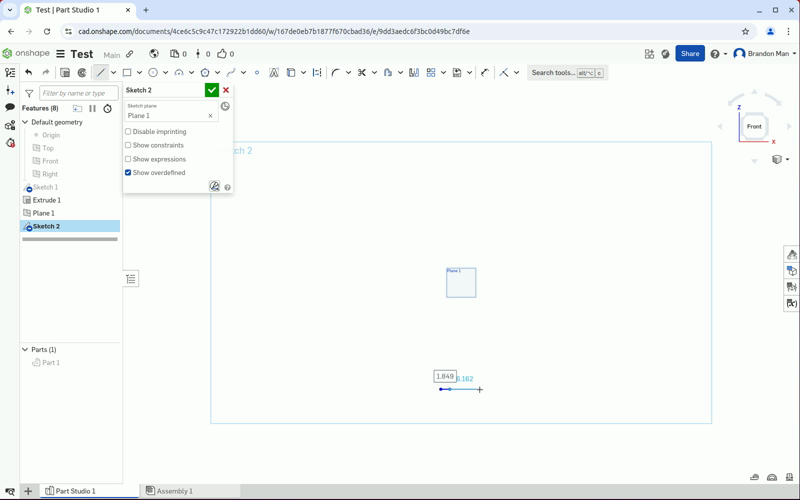
mouse_move(449, 356)
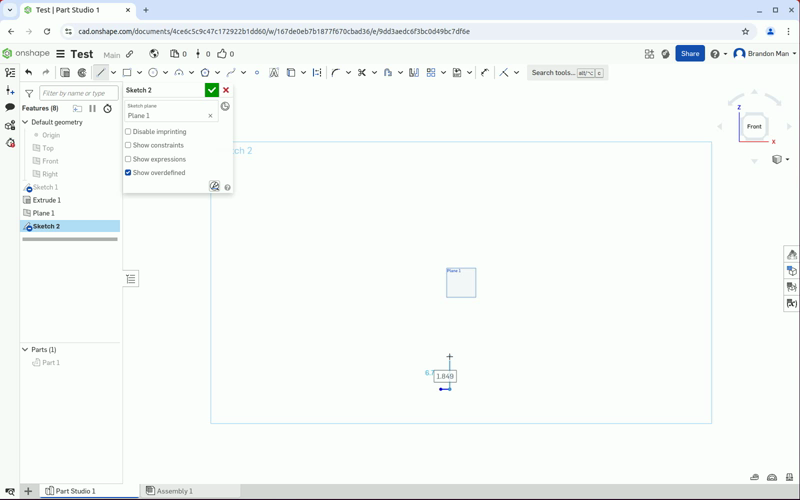
click(449, 356)
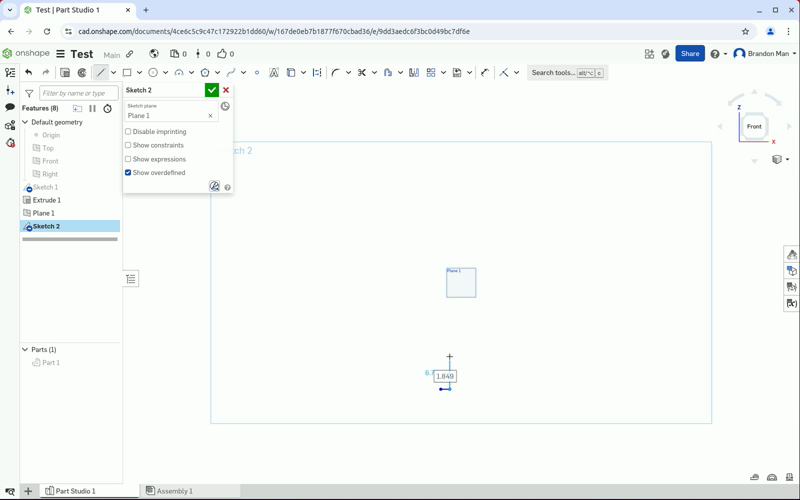
key_up(shift)
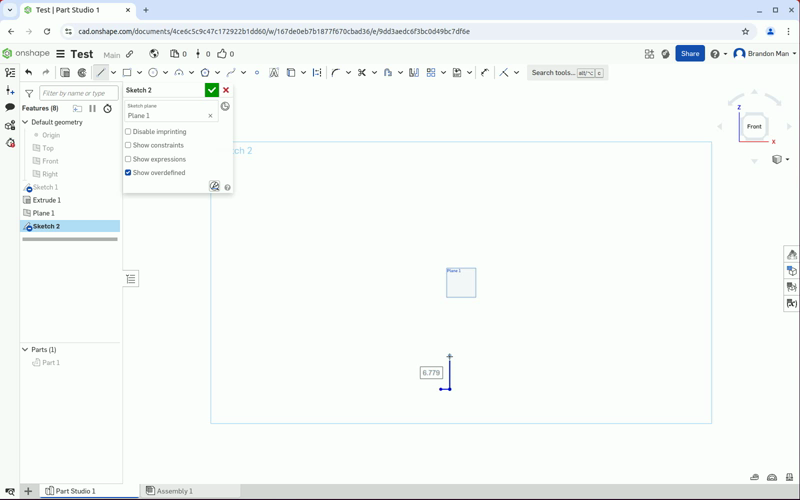
key_down(shift)
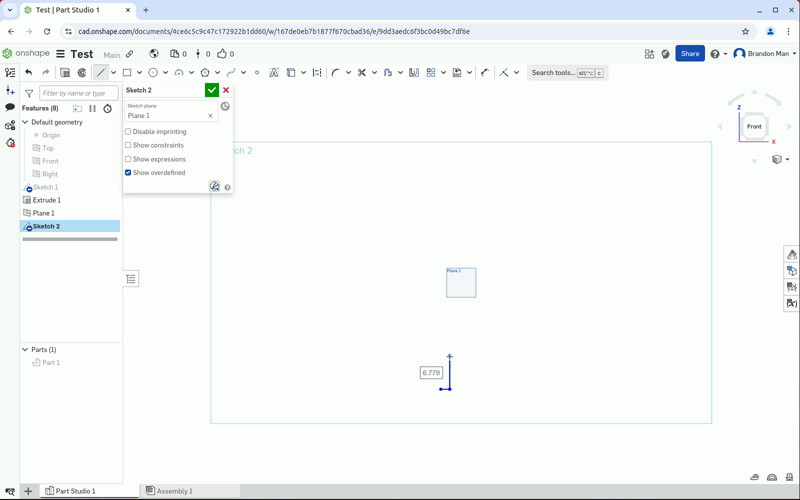
mouse_move(479, 356)
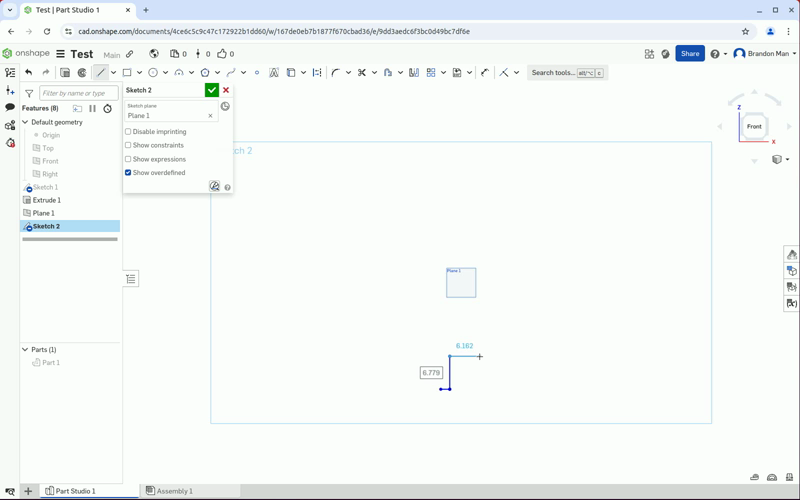
mouse_move(481, 356)
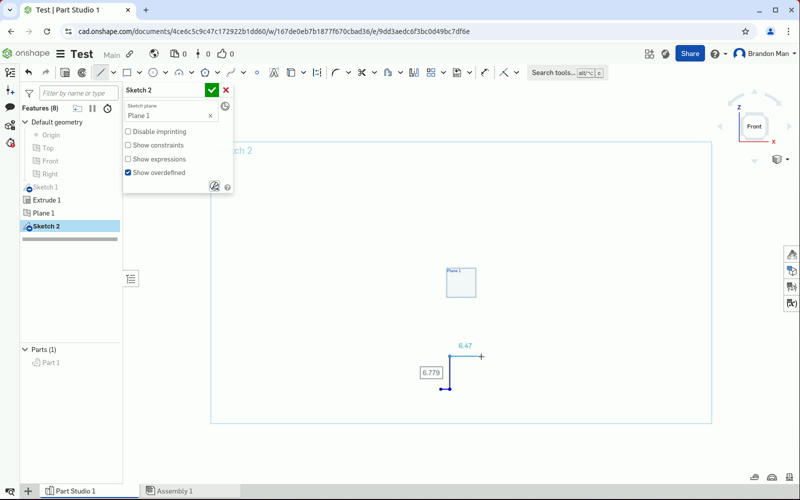
click(481, 356)
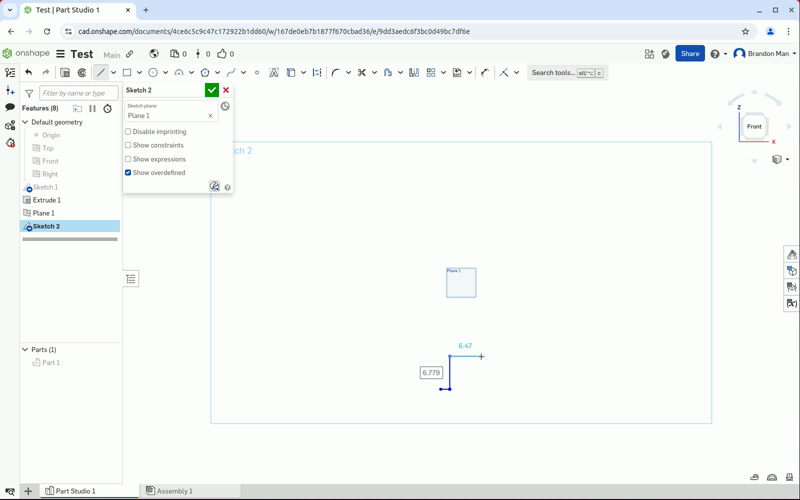
key_up(shift)
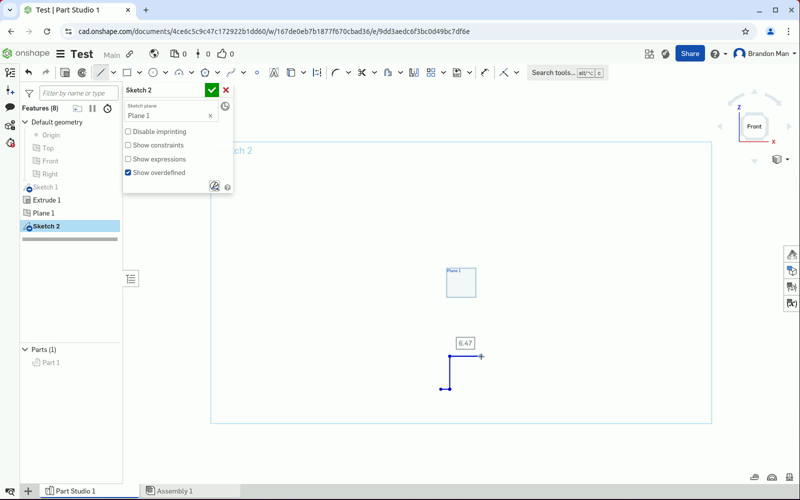
key_down(shift)
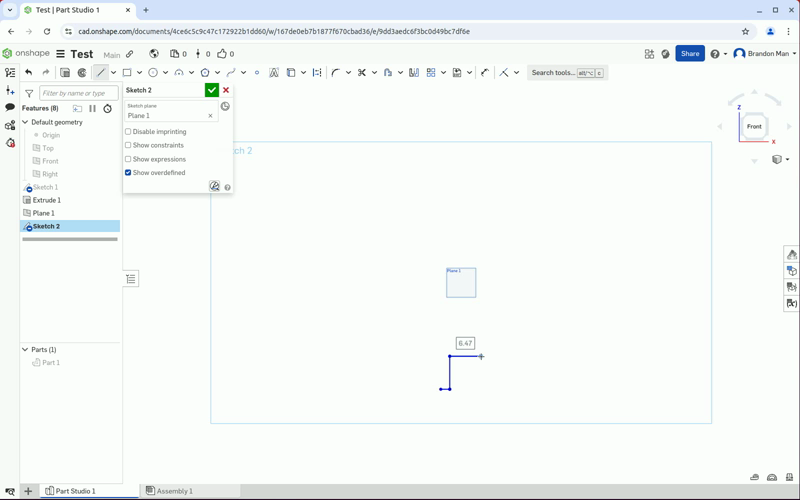
mouse_move(511, 356)
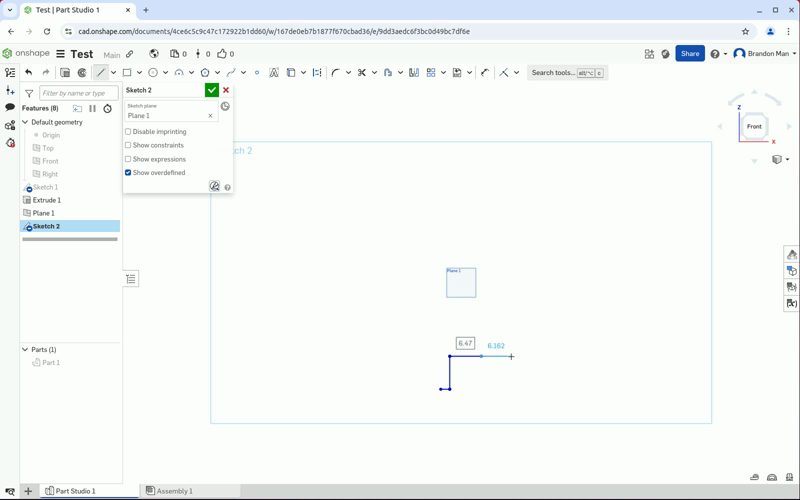
mouse_move(481, 349)
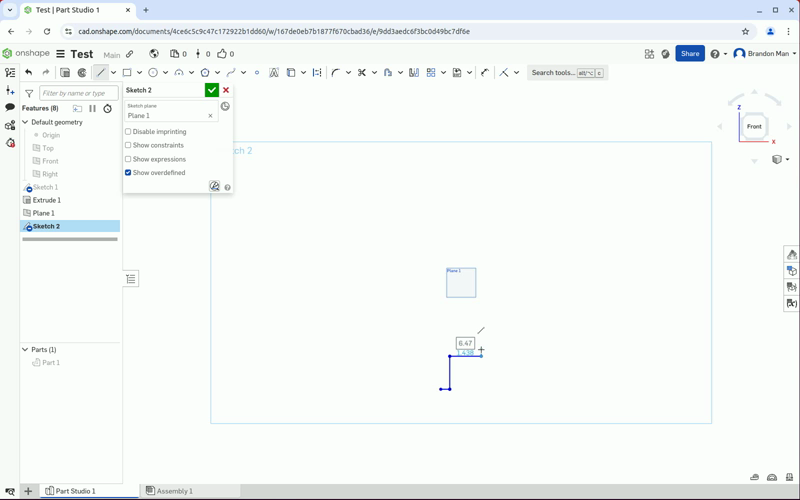
scroll(6)
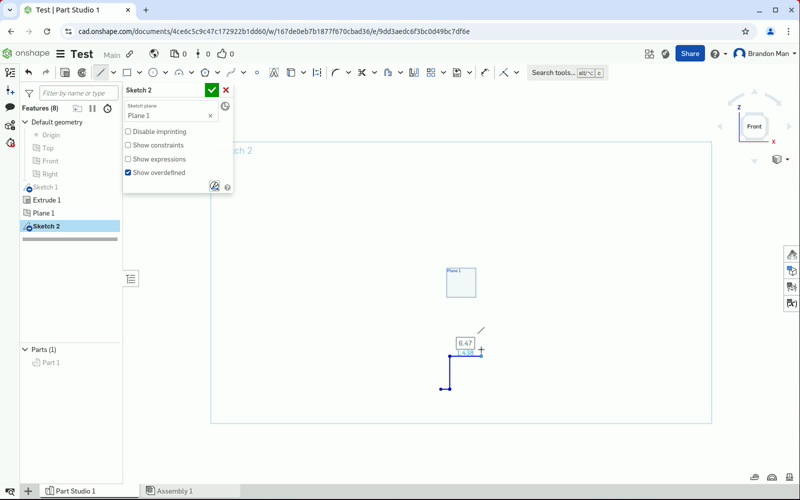
scroll(6)
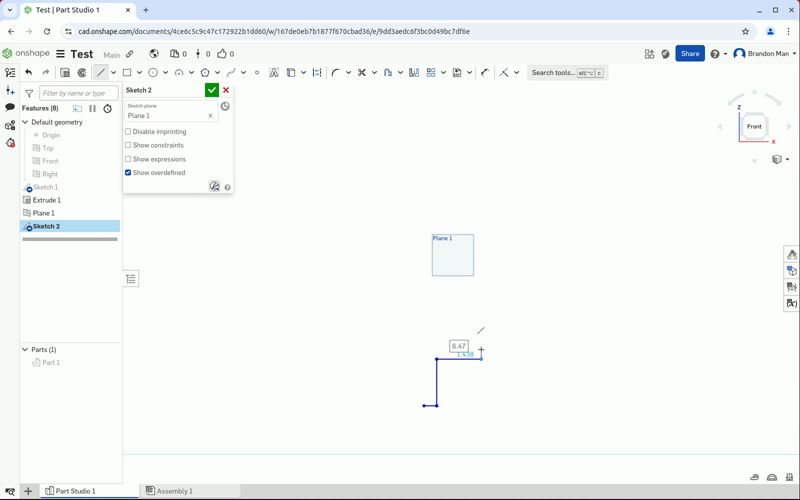
scroll(6)
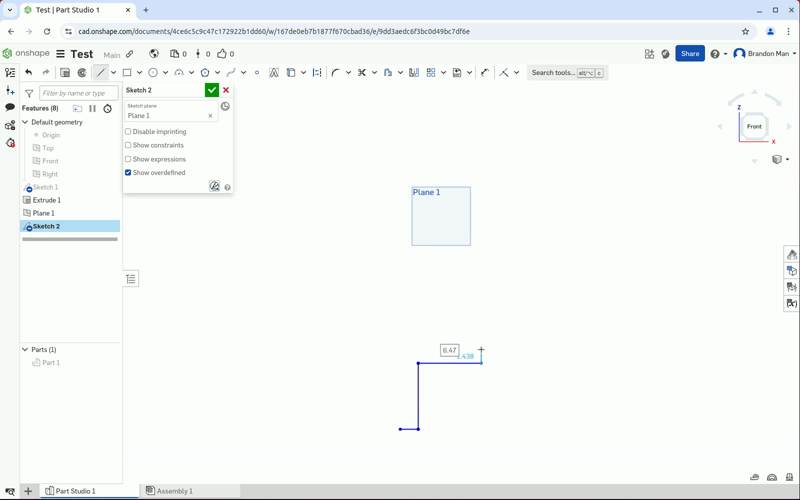
scroll(6)
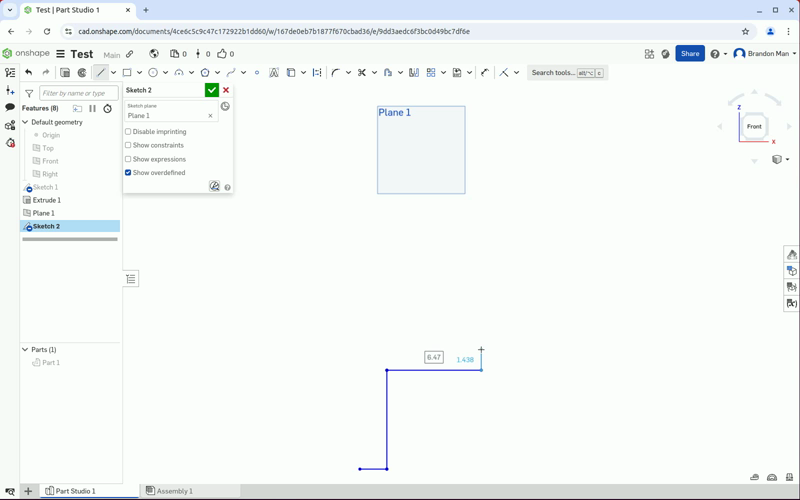
scroll(6)
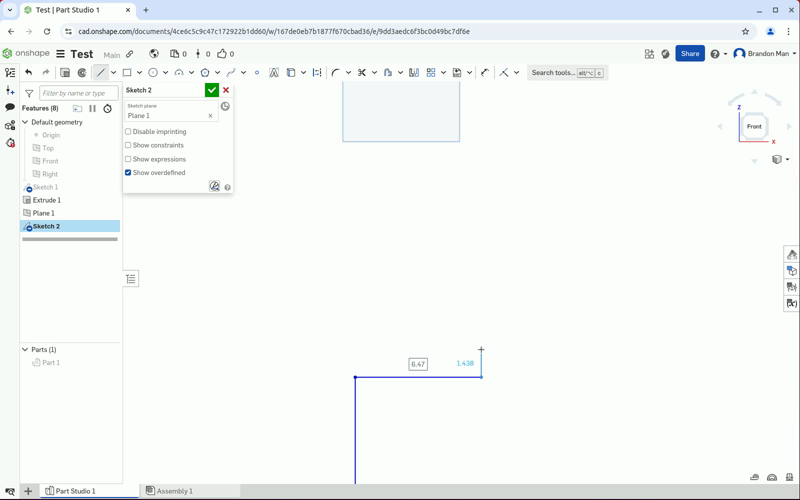
scroll(6)
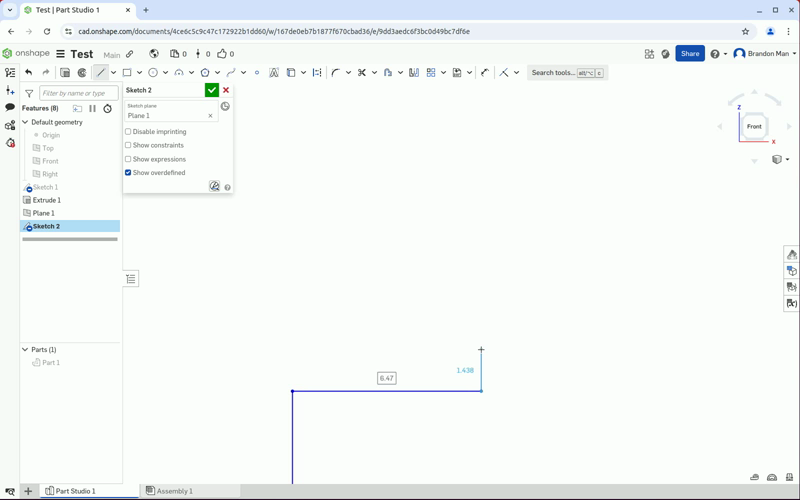
scroll(6)
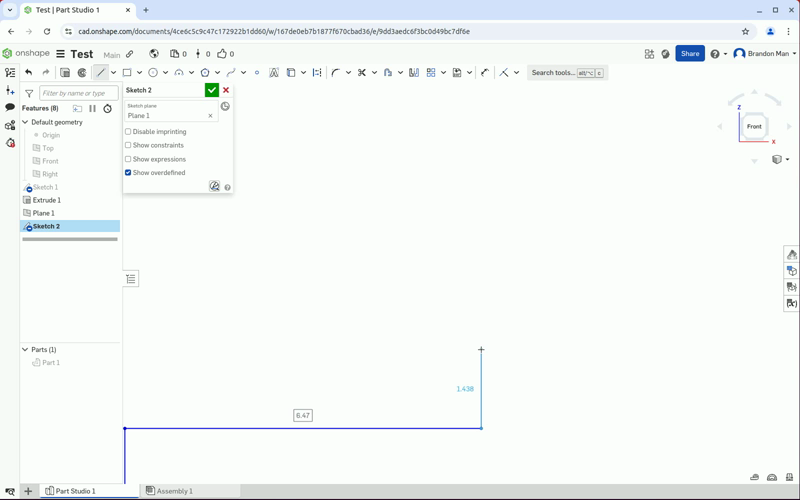
click(481, 349)
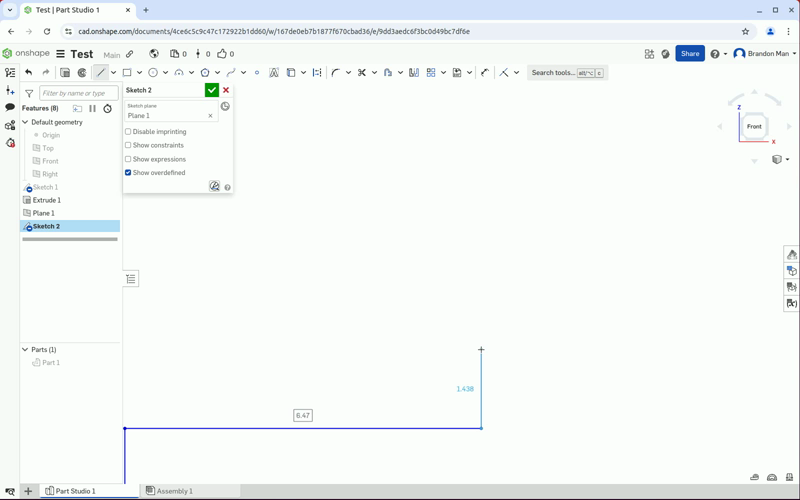
scroll(-6)
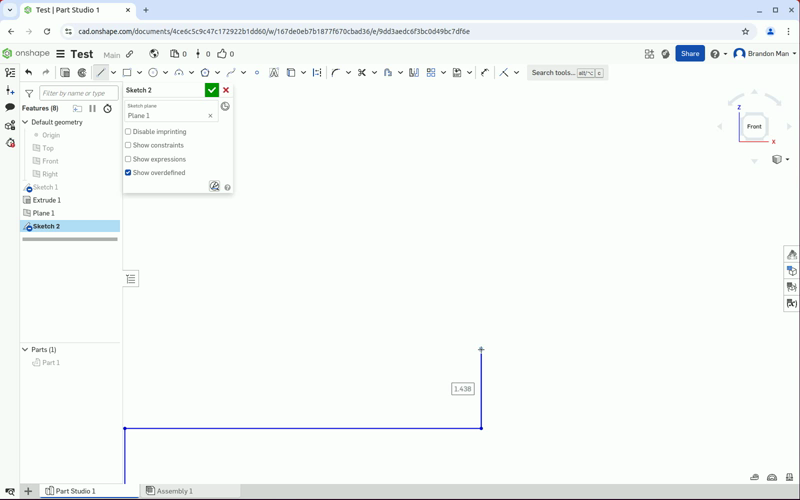
scroll(-6)
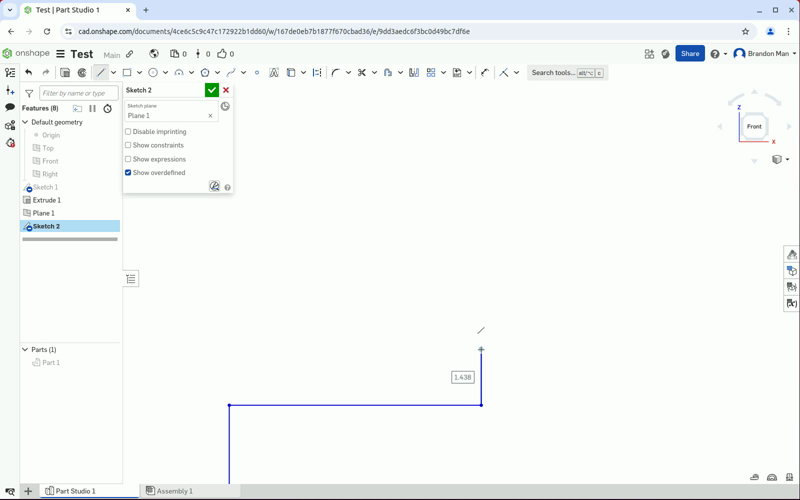
scroll(-6)
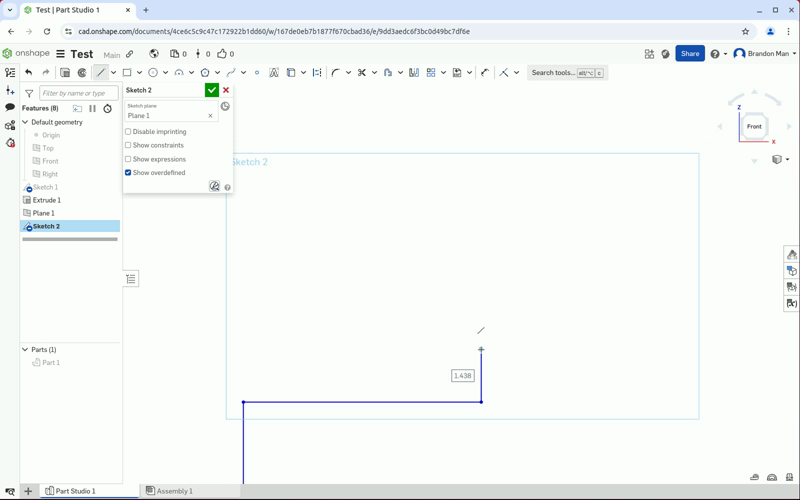
scroll(-6)
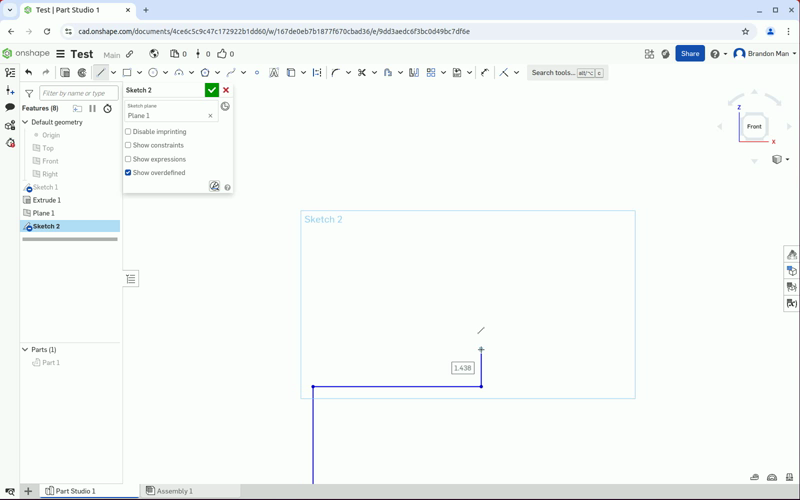
scroll(-6)
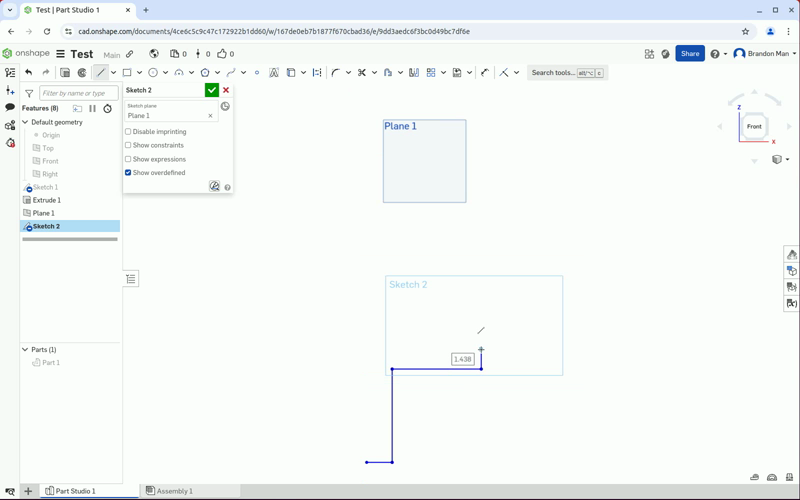
scroll(-6)
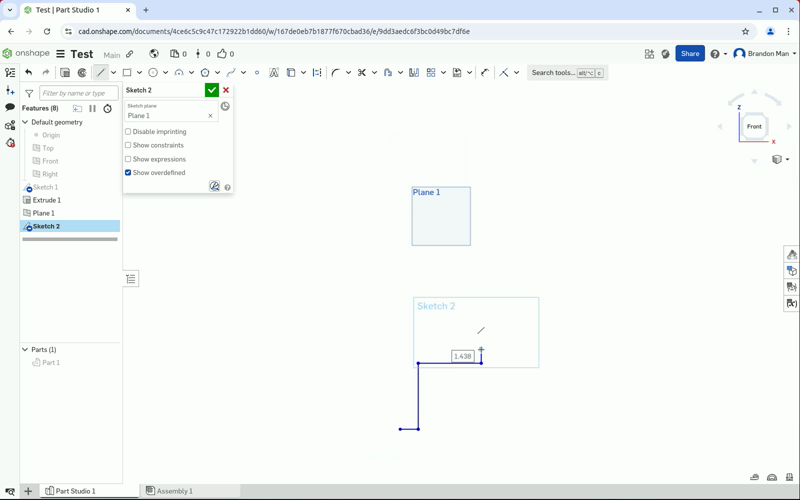
scroll(-6)
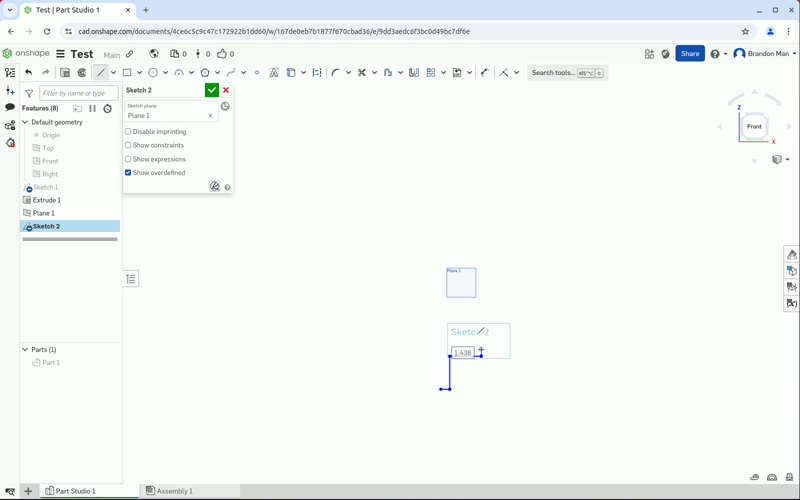
key_up(shift)
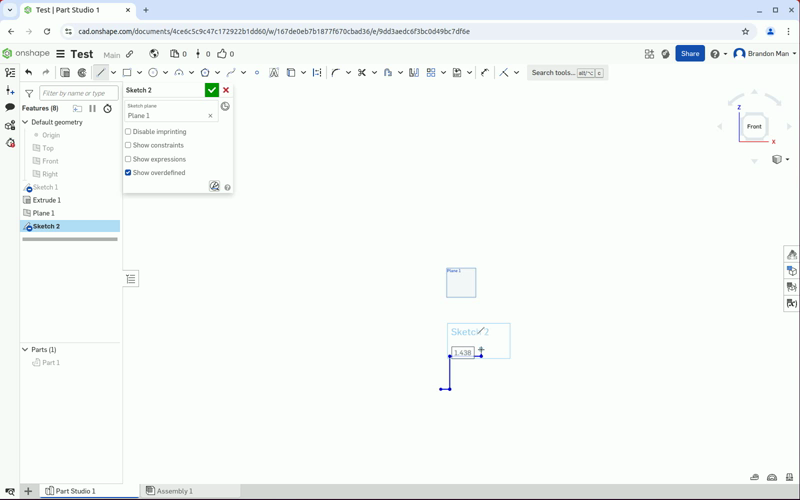
key_down(shift)
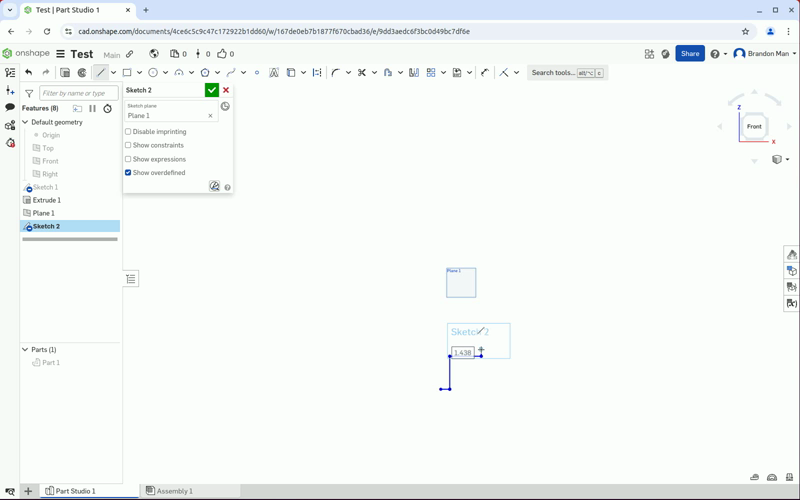
mouse_move(511, 349)
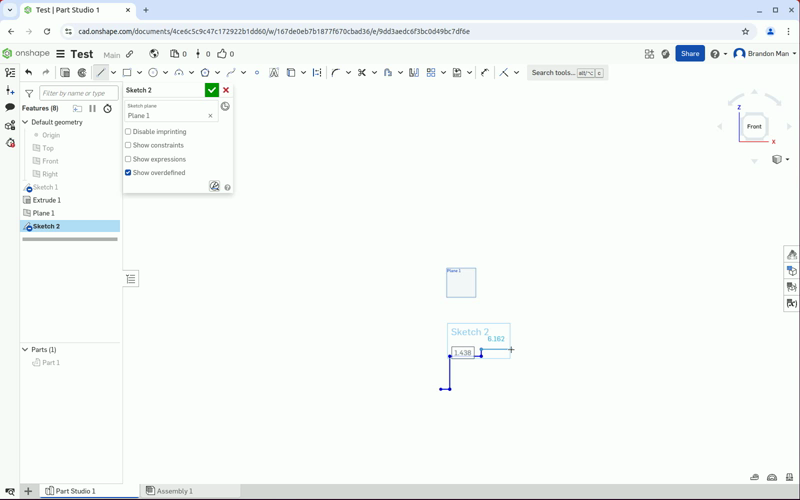
mouse_move(449, 349)
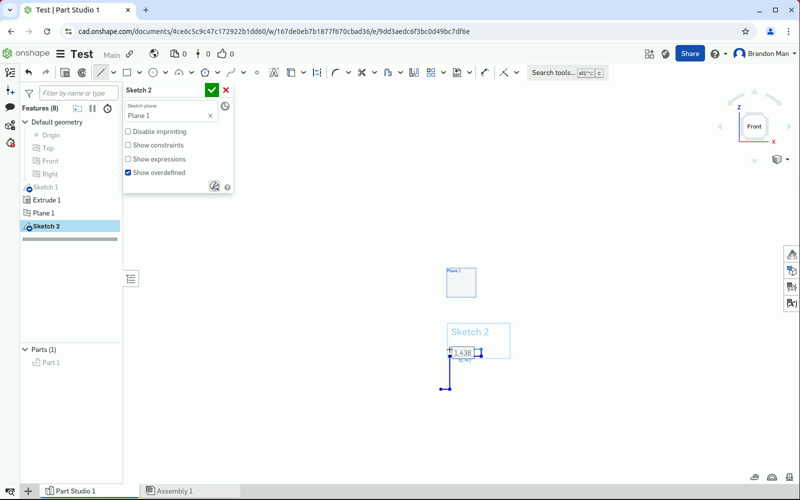
click(449, 349)
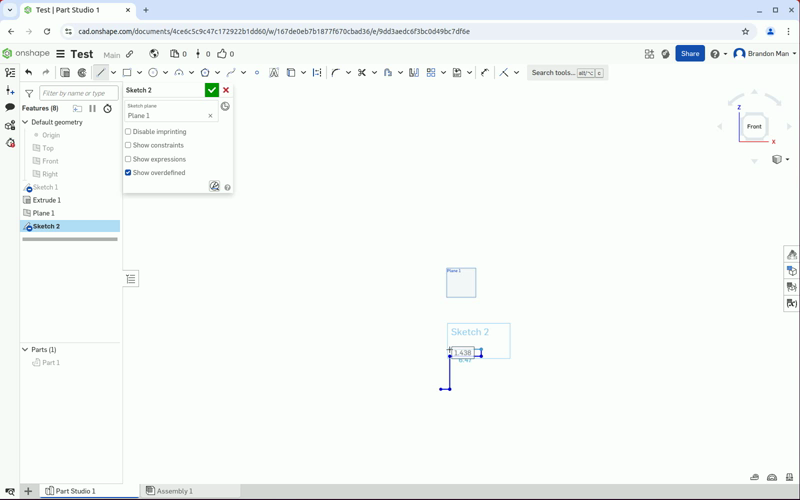
key_up(shift)
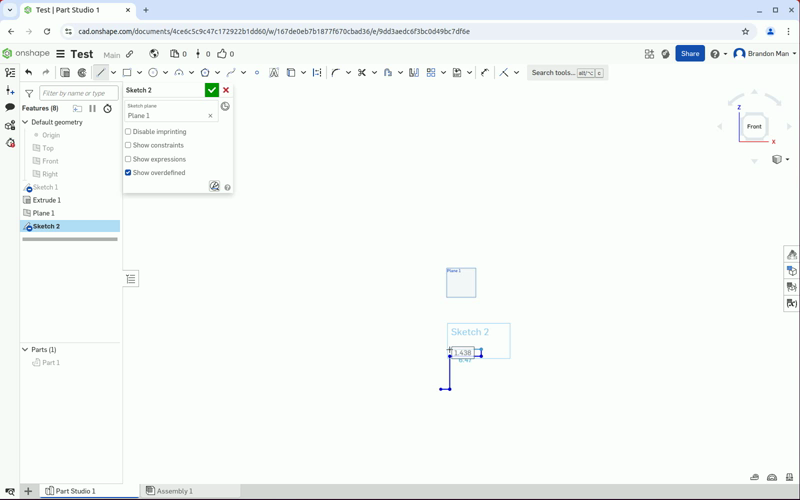
key_down(shift)
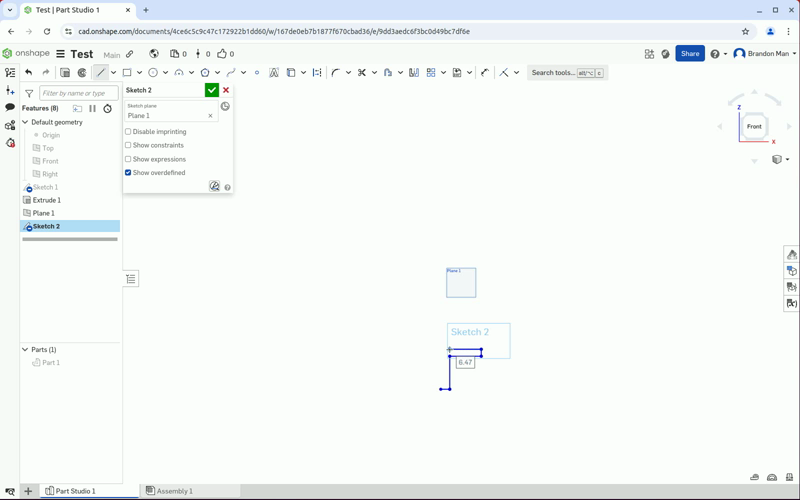
mouse_move(479, 349)
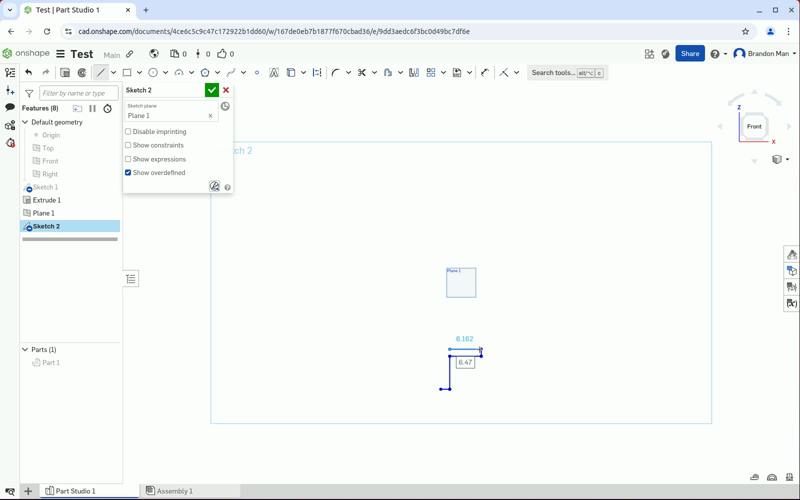
mouse_move(449, 321)
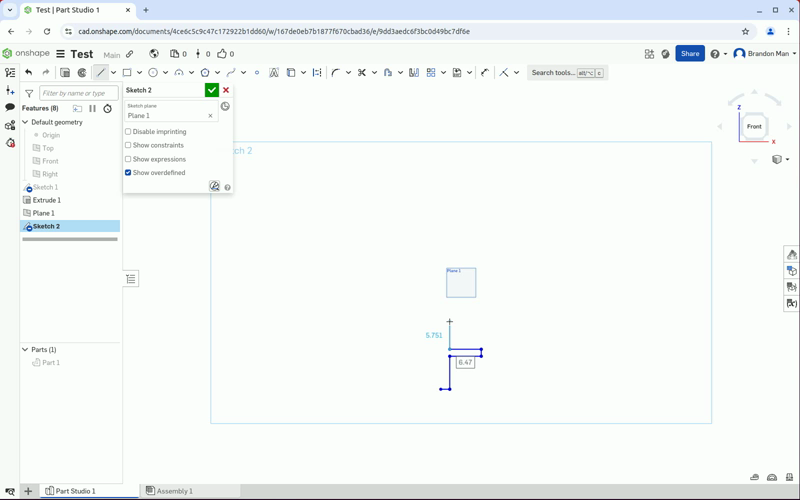
click(449, 321)
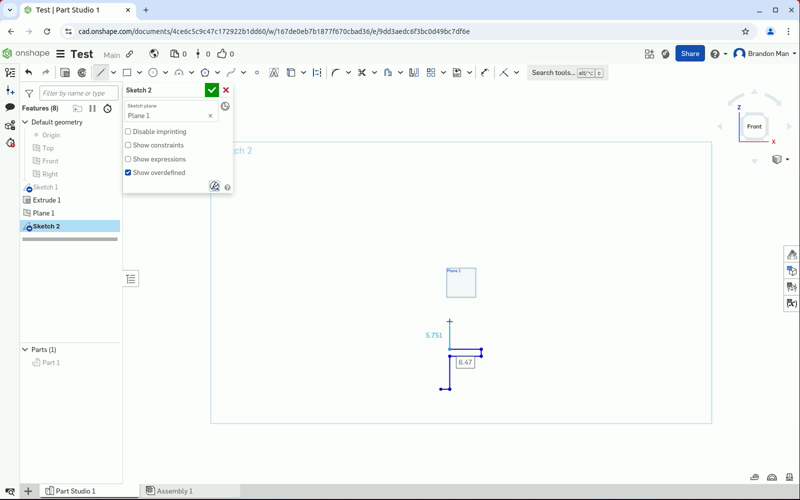
key_up(shift)
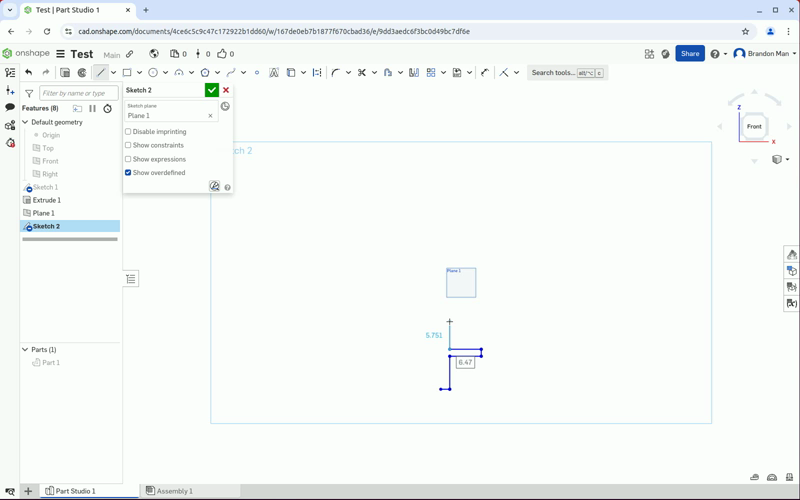
key_down(shift)
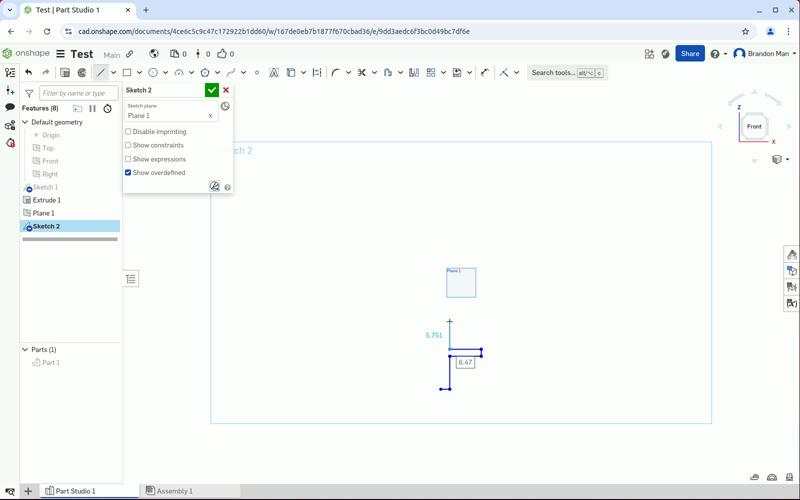
mouse_move(479, 321)
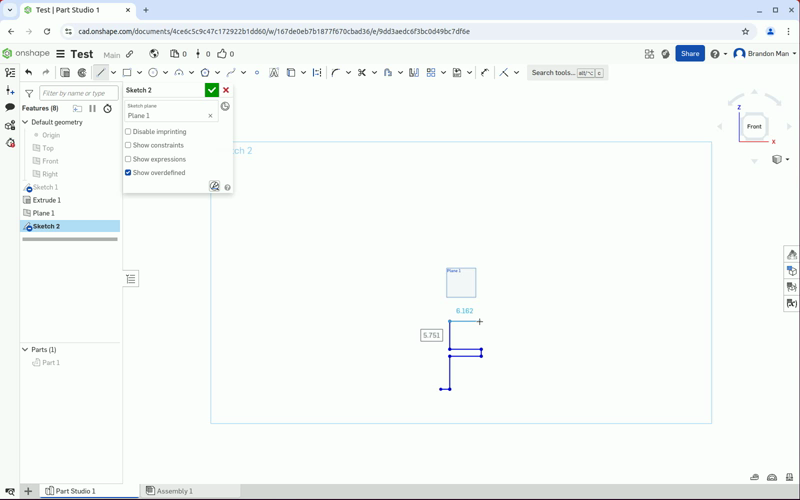
mouse_move(483, 321)
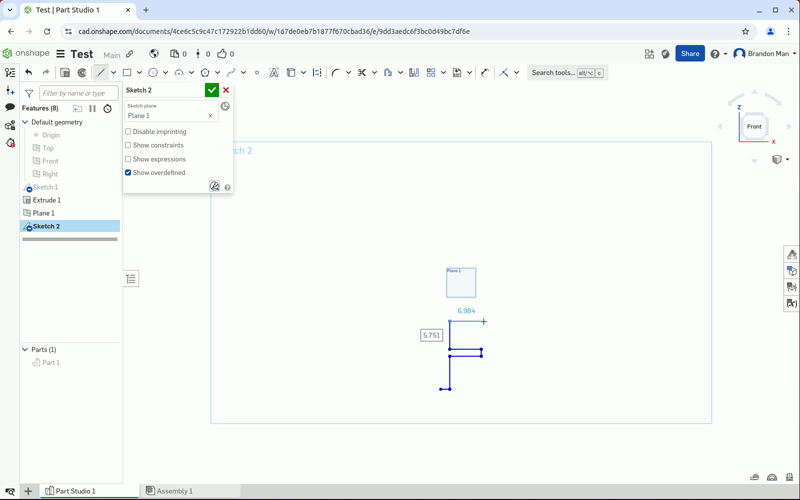
click(483, 321)
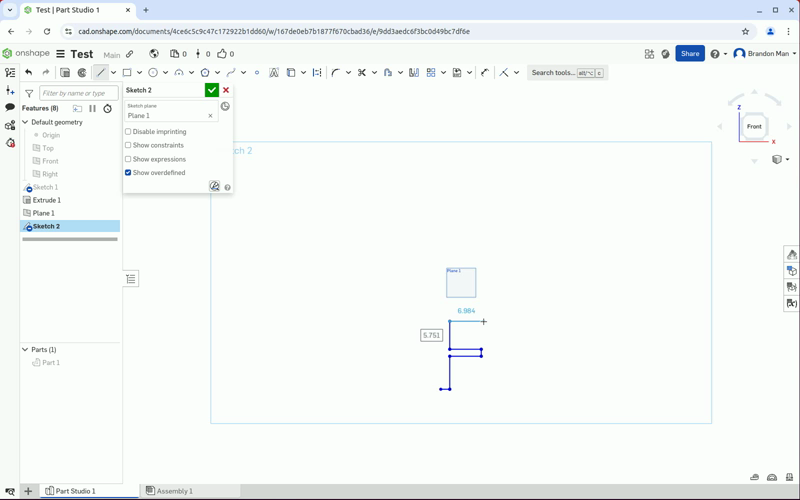
key_up(shift)
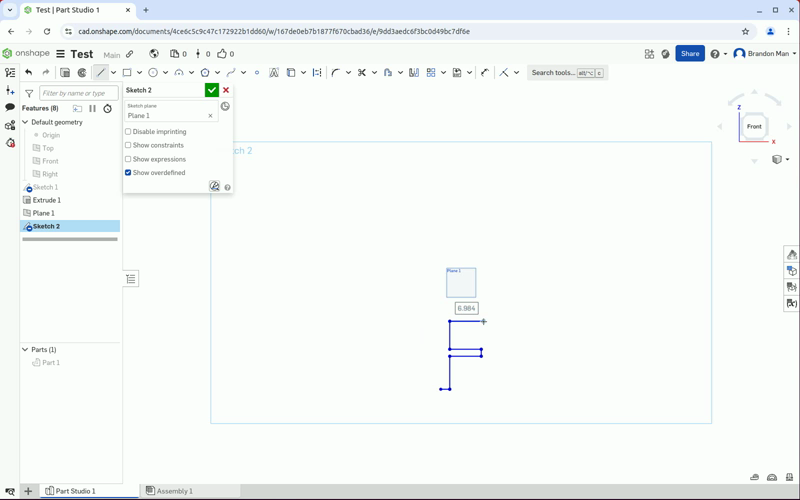
key_down(shift)
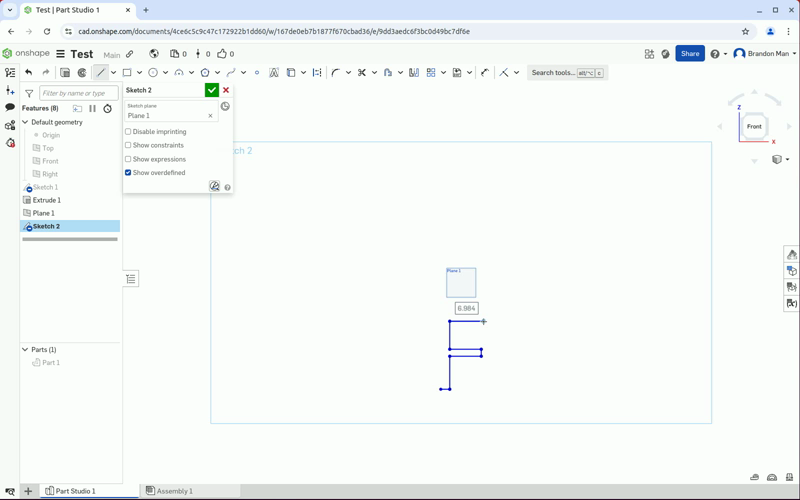
mouse_move(513, 321)
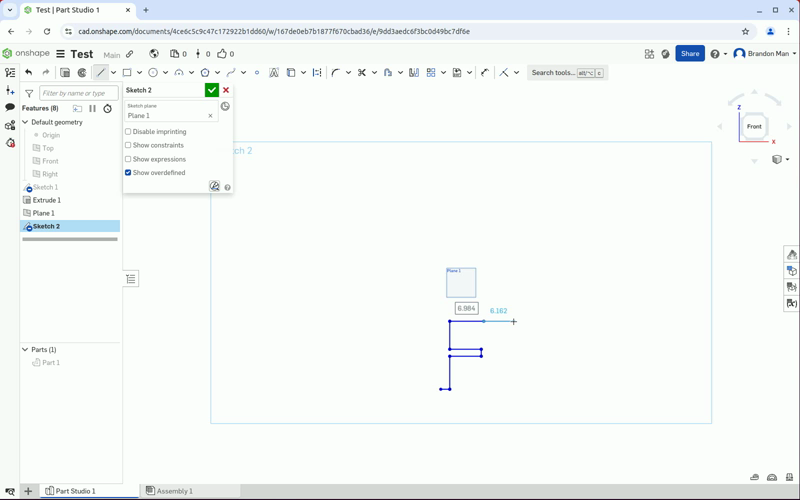
mouse_move(483, 312)
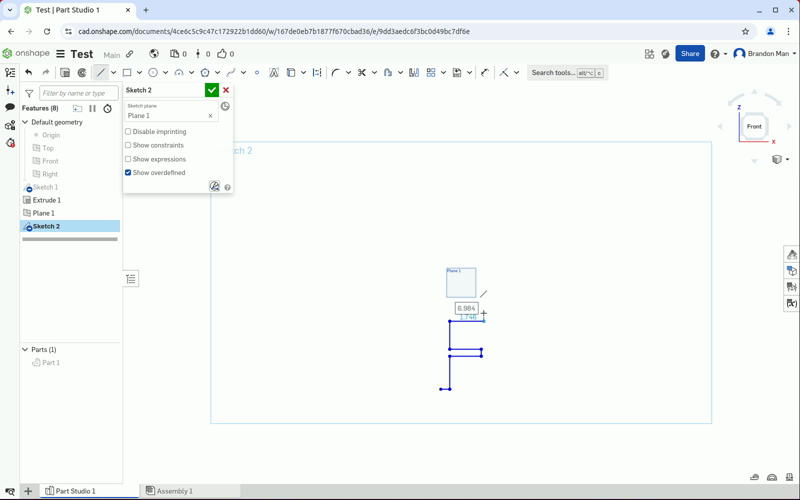
click(483, 312)
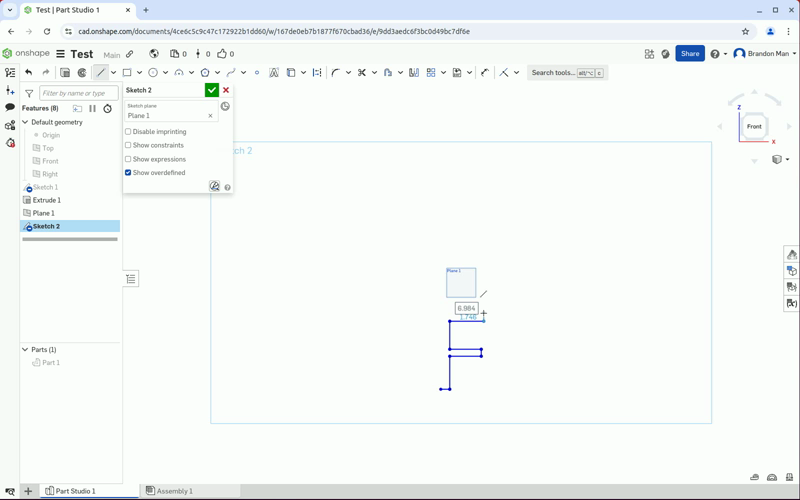
key_up(shift)
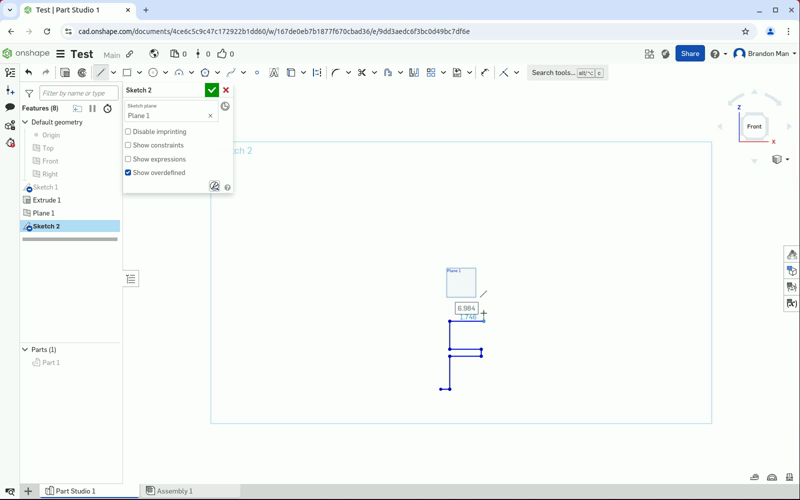
key_down(shift)
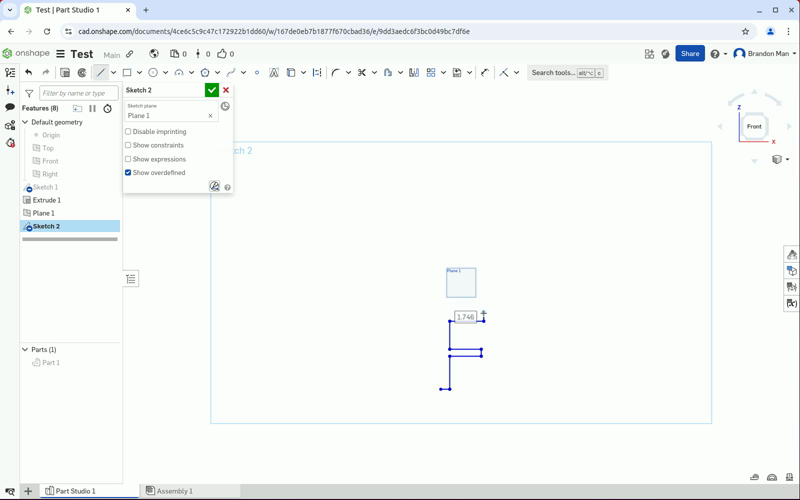
mouse_move(513, 312)
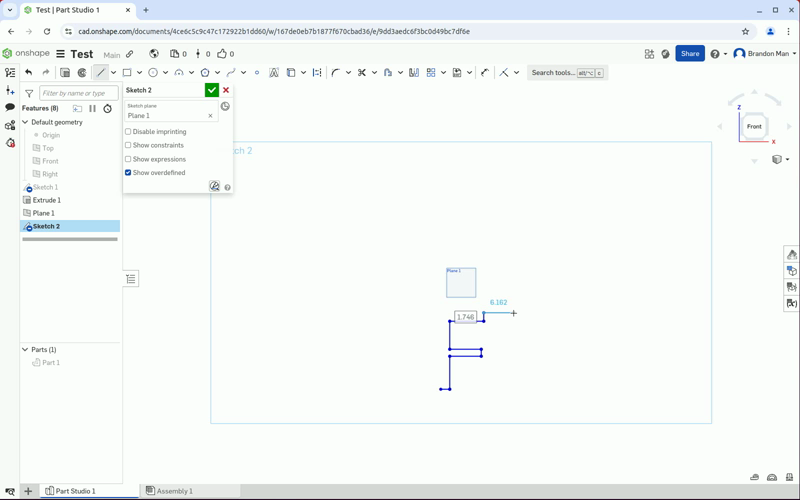
mouse_move(440, 312)
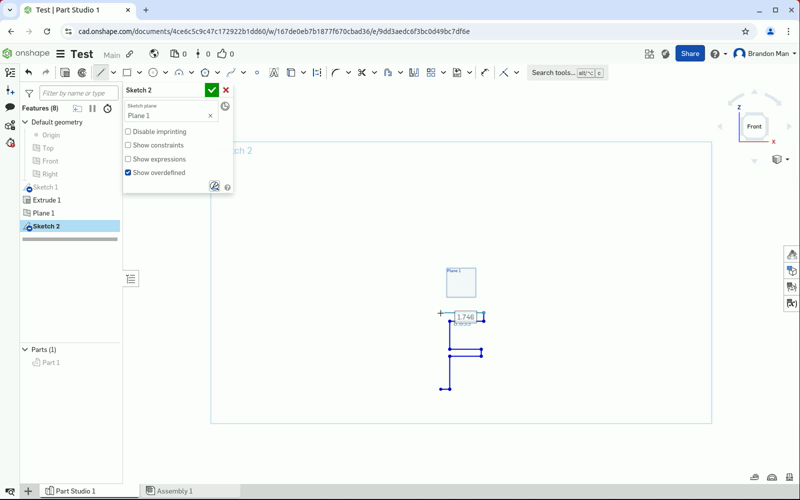
click(440, 312)
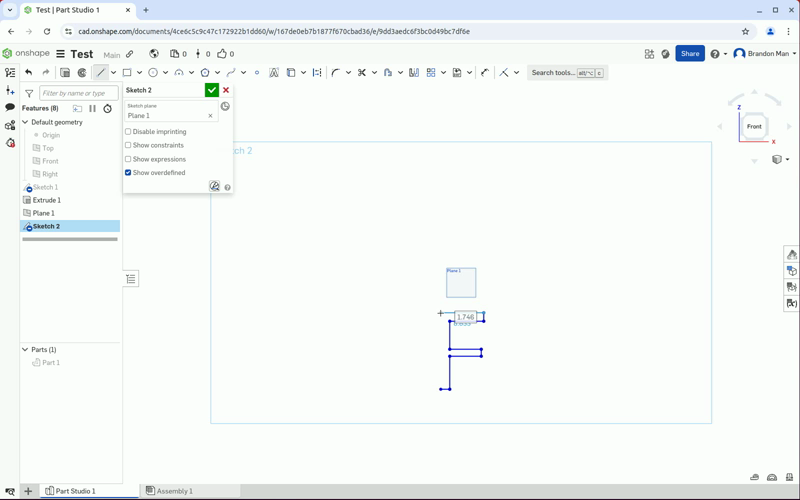
key_up(shift)
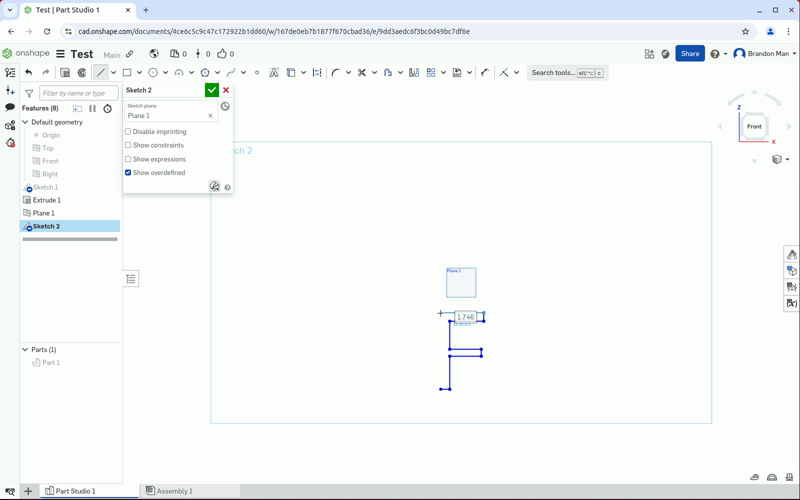
key_down(shift)
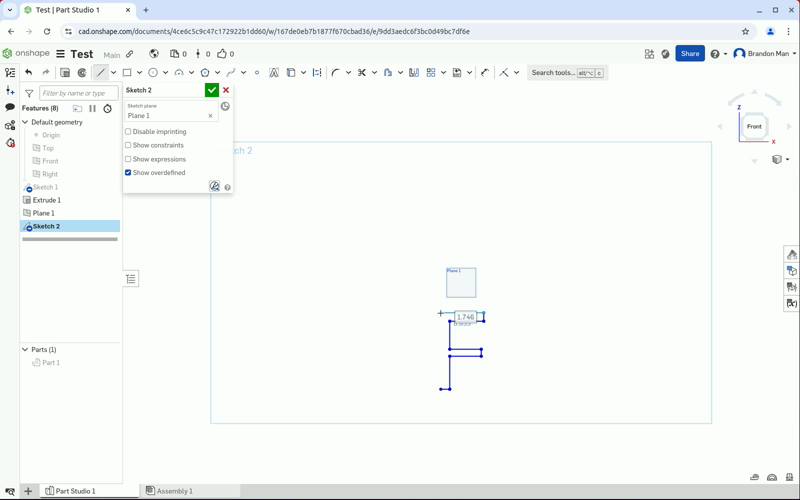
mouse_move(440, 389)
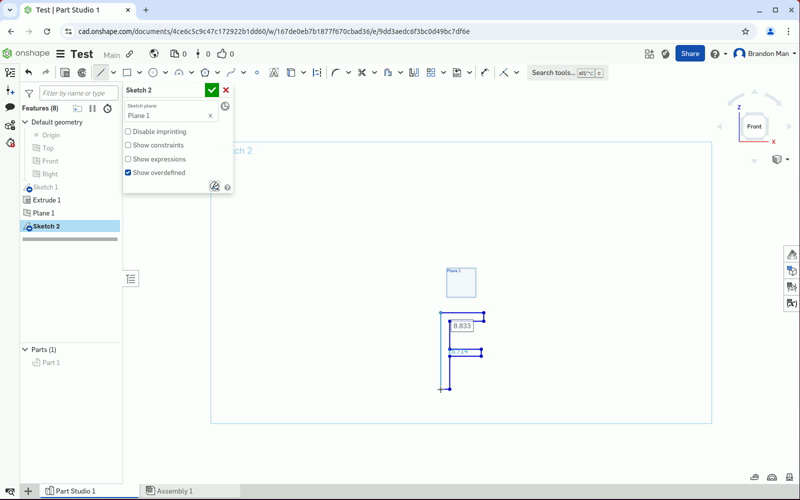
key_up(shift)
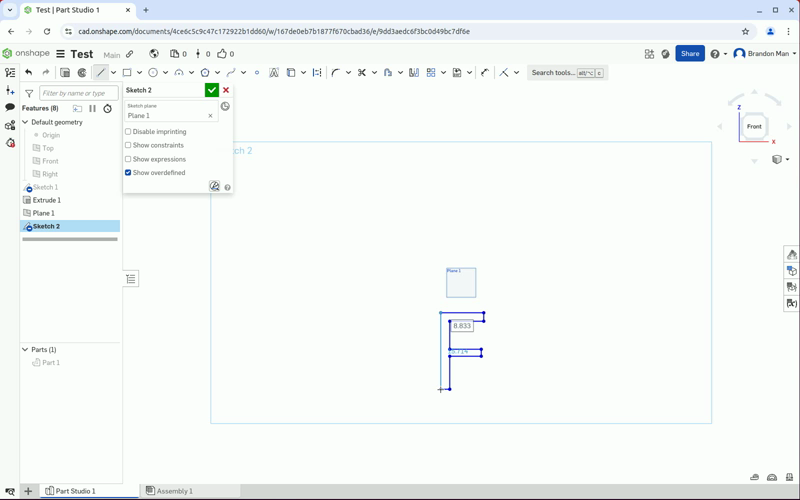
click(440, 389)
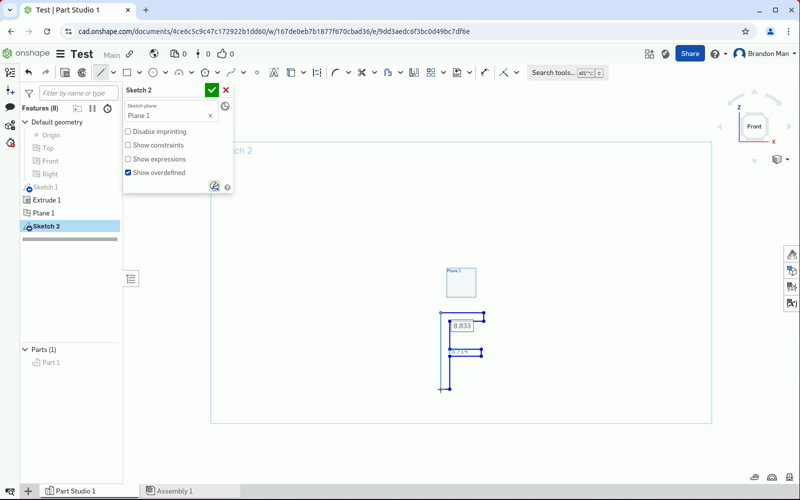
key(esc)
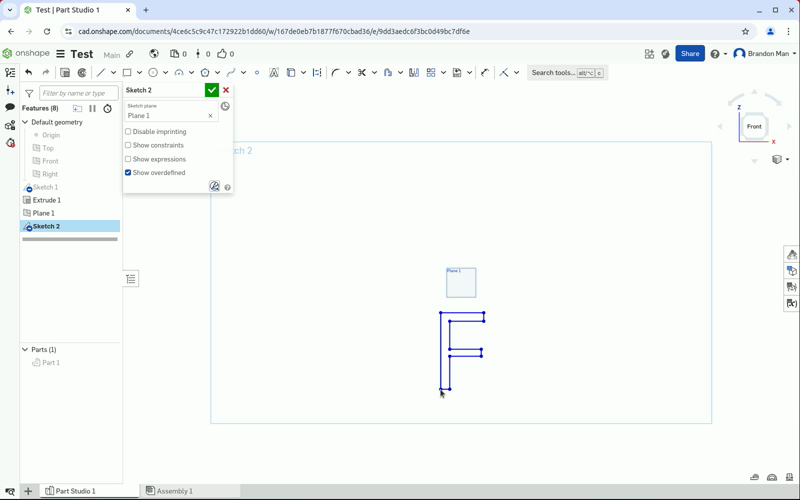
mouse_move(447, 334)
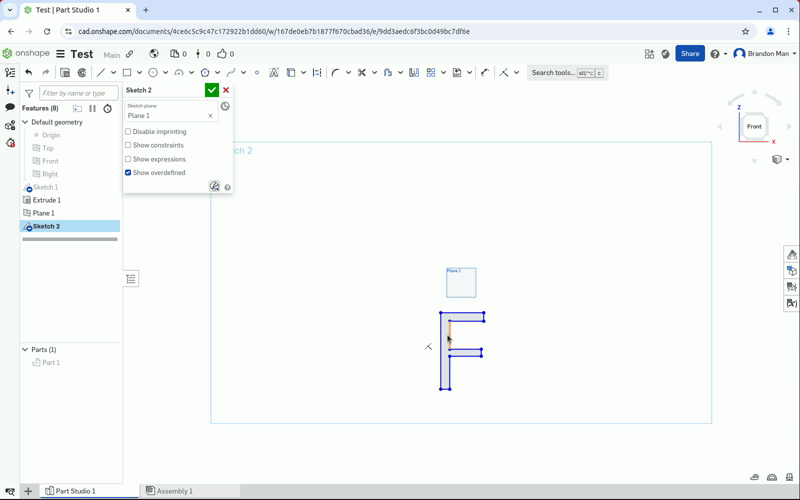
scroll(6)
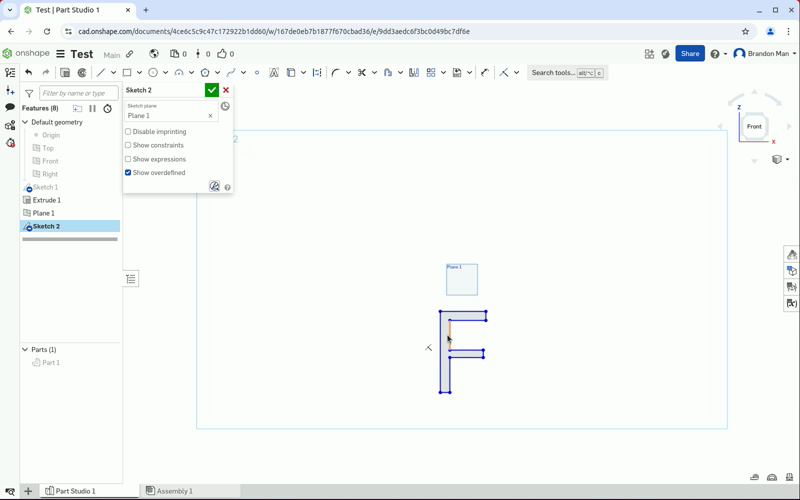
scroll(6)
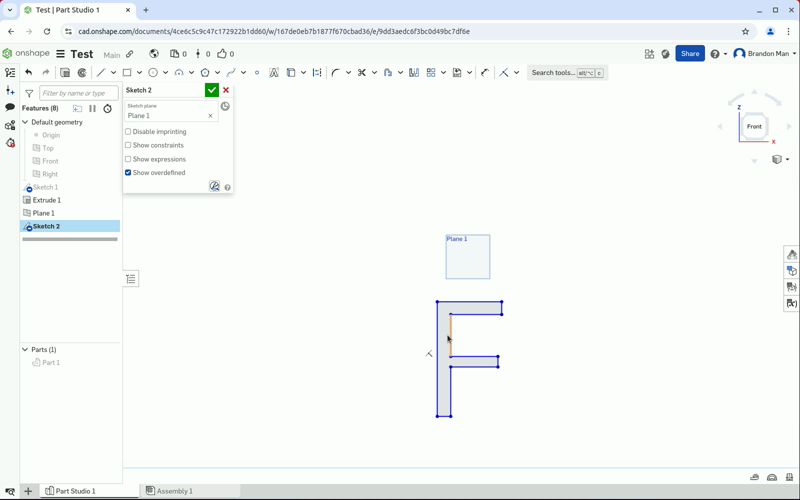
scroll(6)
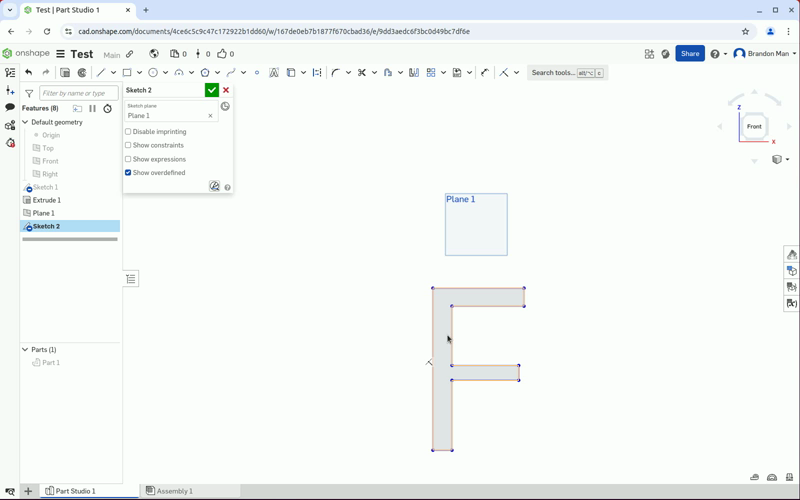
scroll(6)
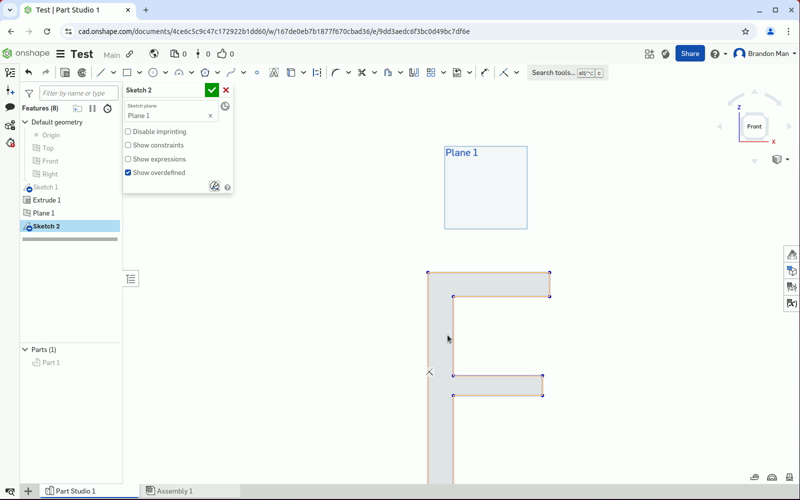
scroll(6)
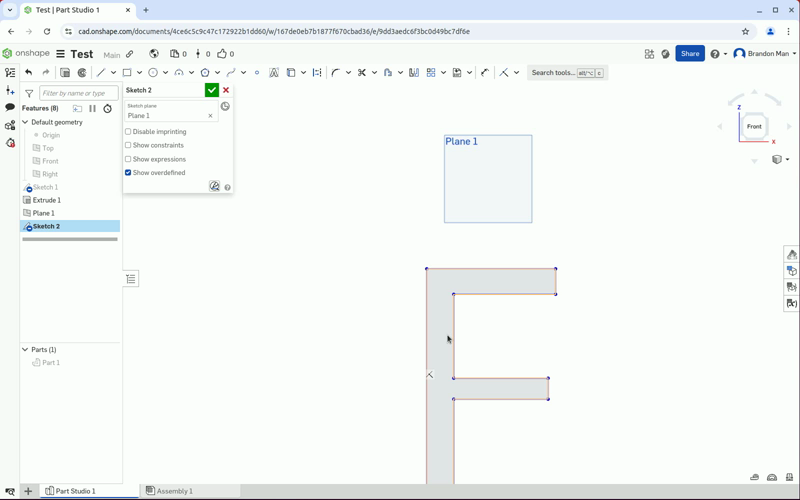
scroll(6)
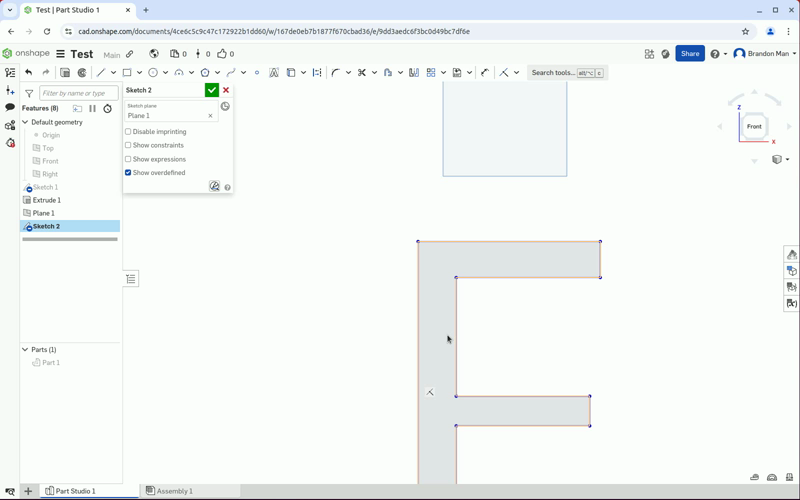
scroll(6)
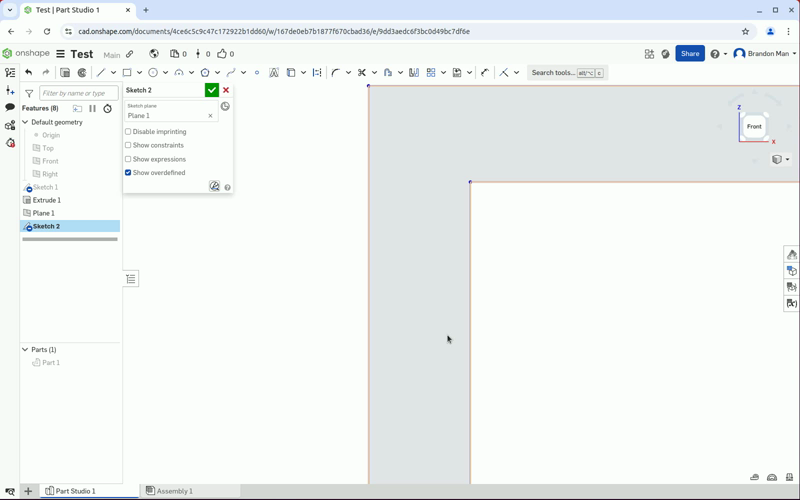
click(447, 334)
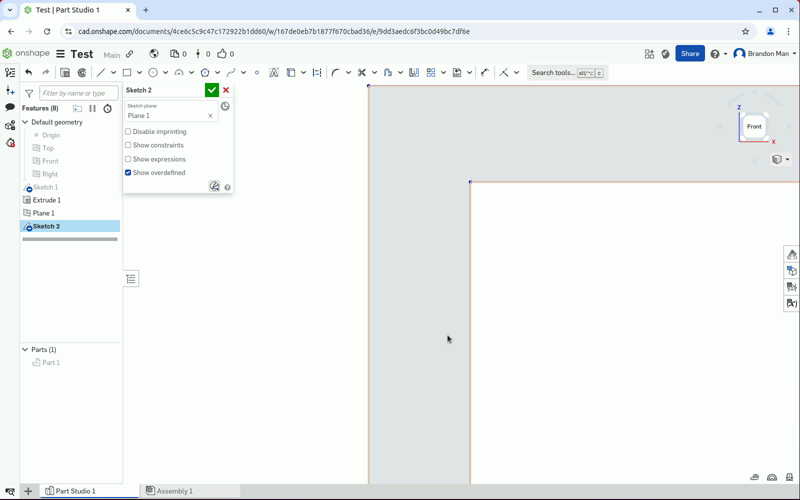
scroll(-6)
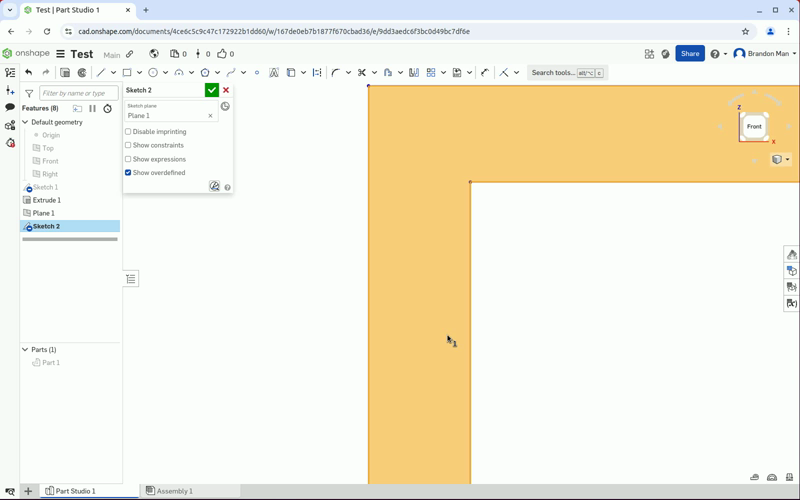
scroll(-6)
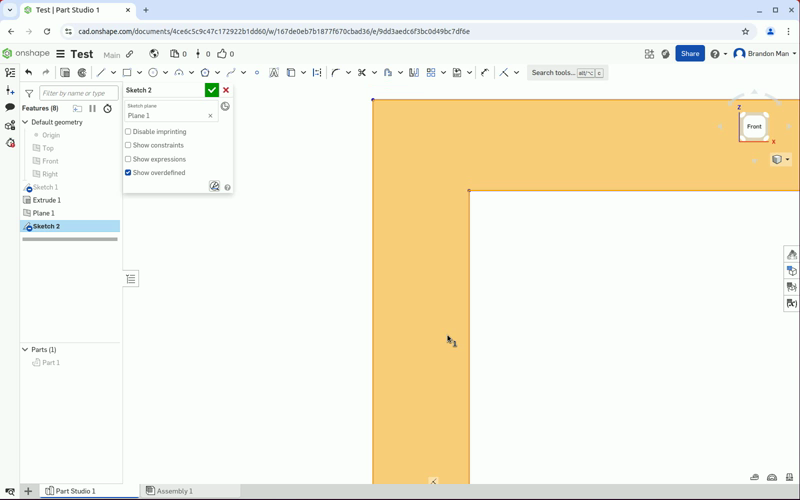
scroll(-6)
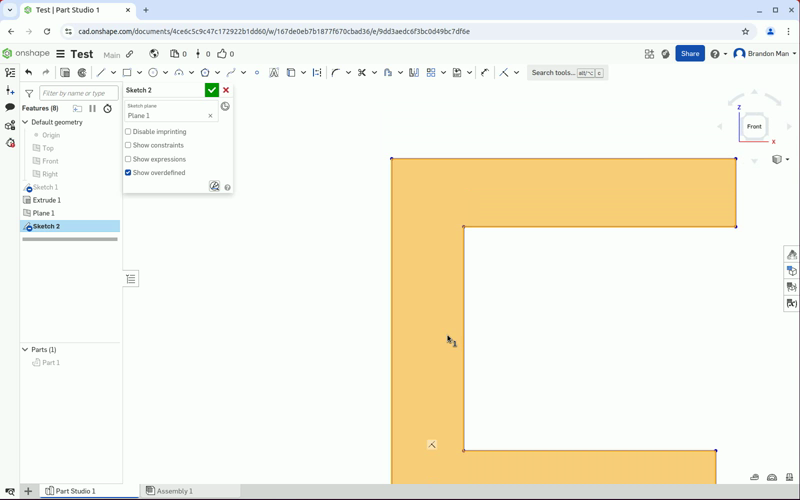
scroll(-6)
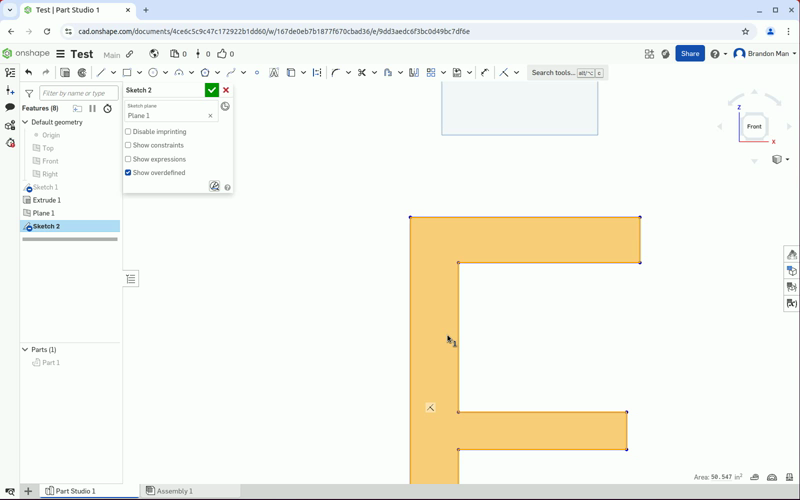
scroll(-6)
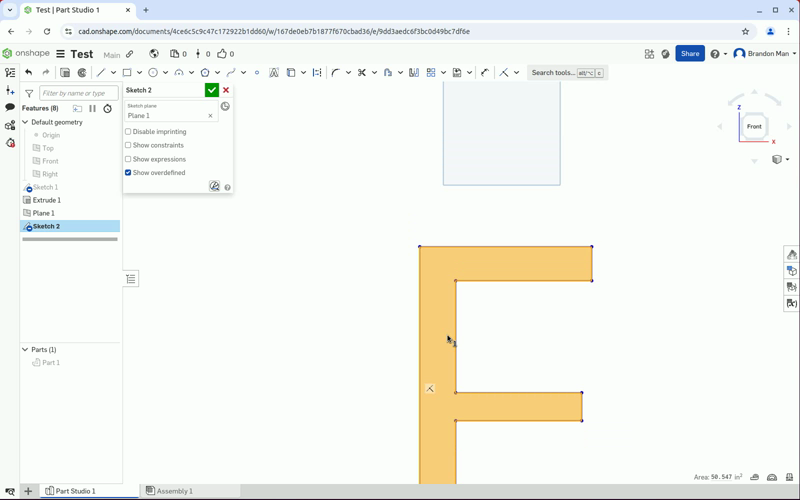
scroll(-6)
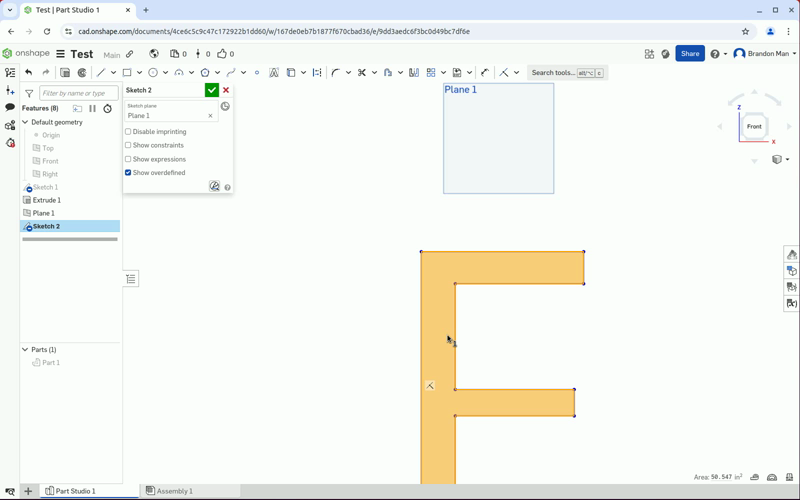
scroll(-6)
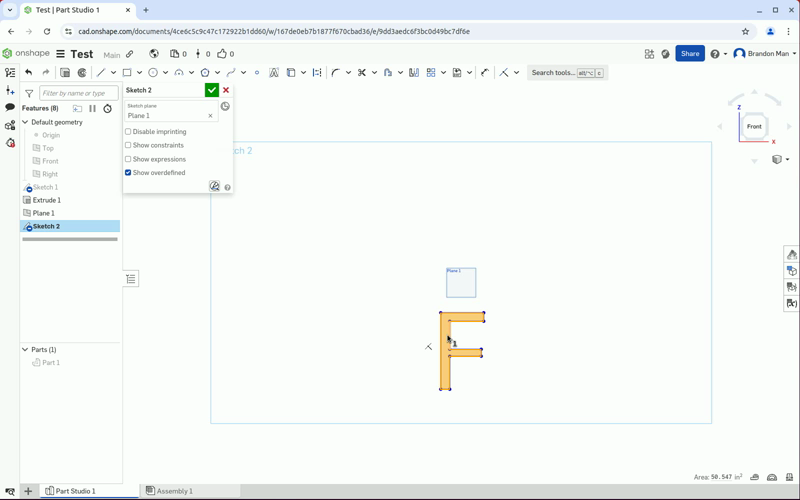
mouse_move(73, 352)
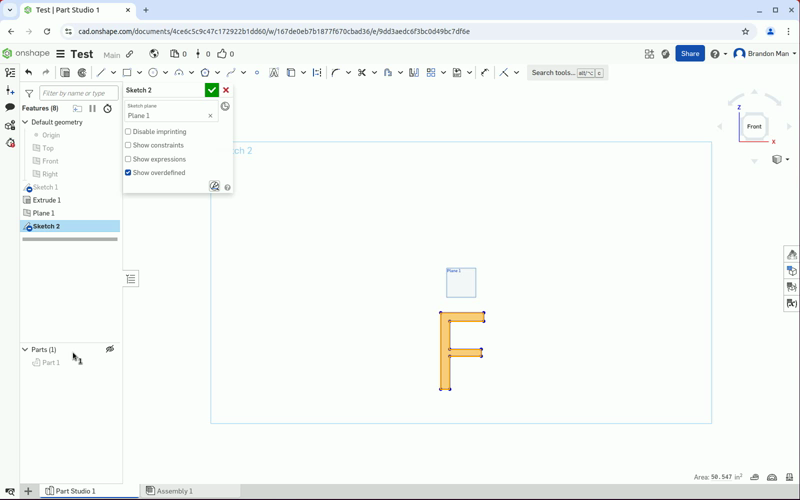
key(shift+y)
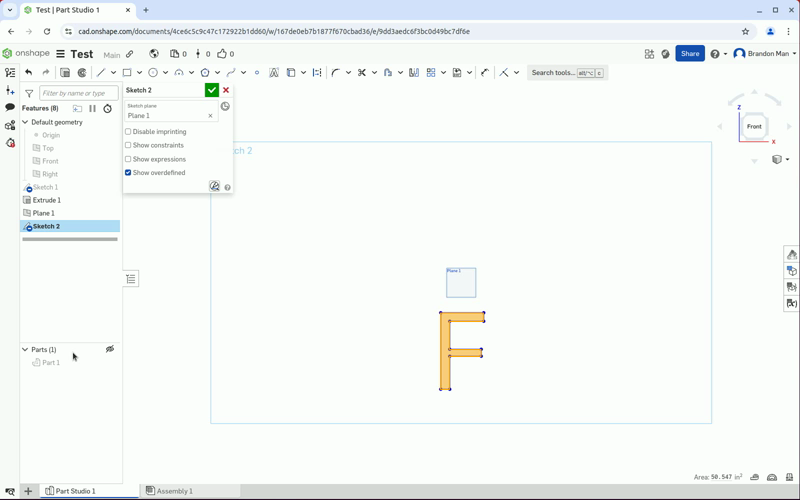
key(shift+e)
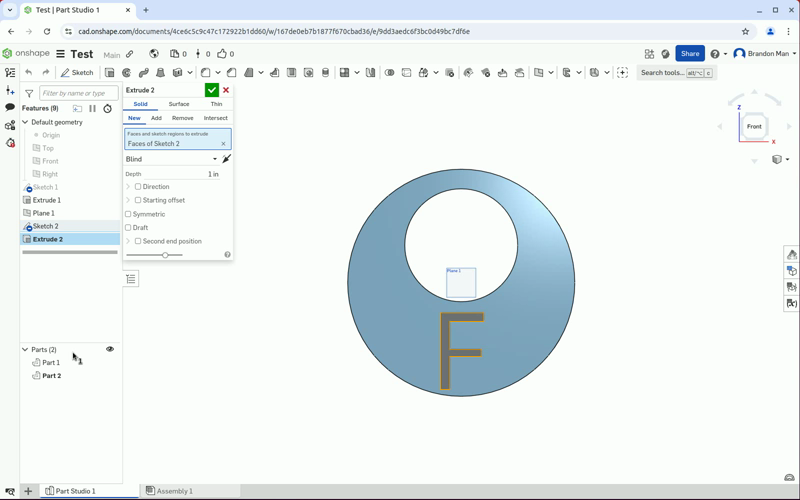
mouse_move(143, 106)
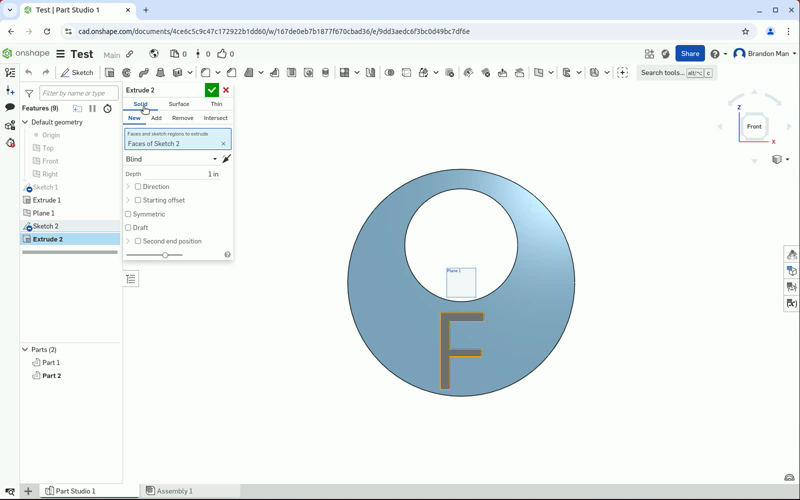
click(143, 106)
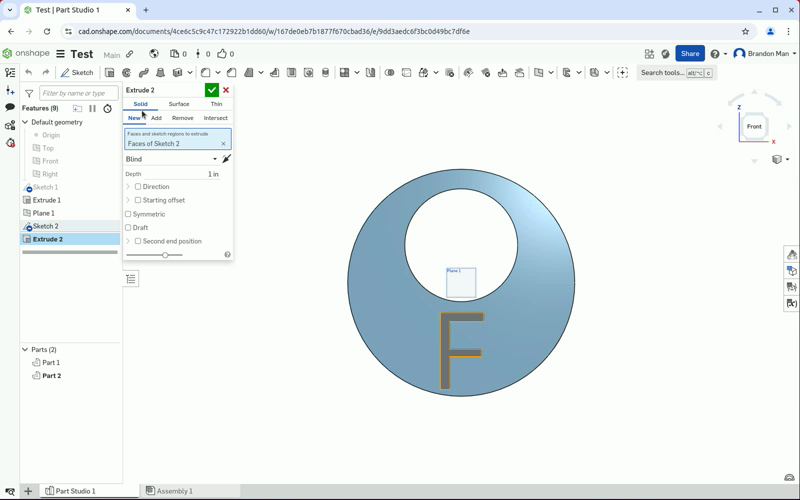
mouse_move(137, 120)
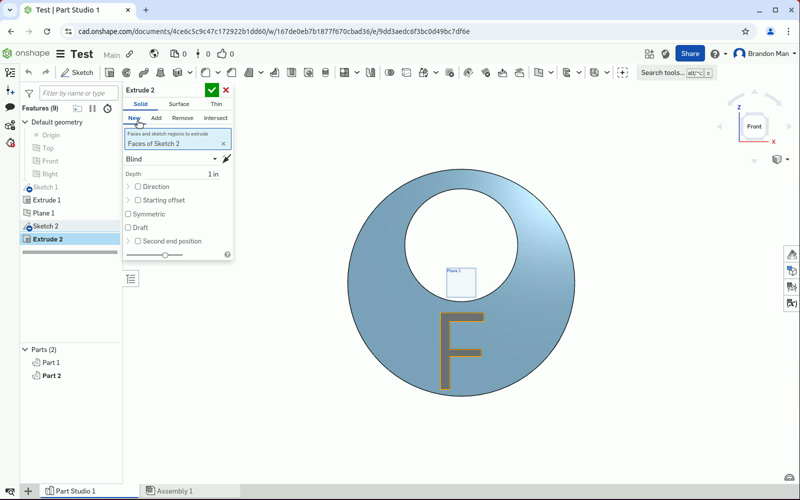
click(137, 120)
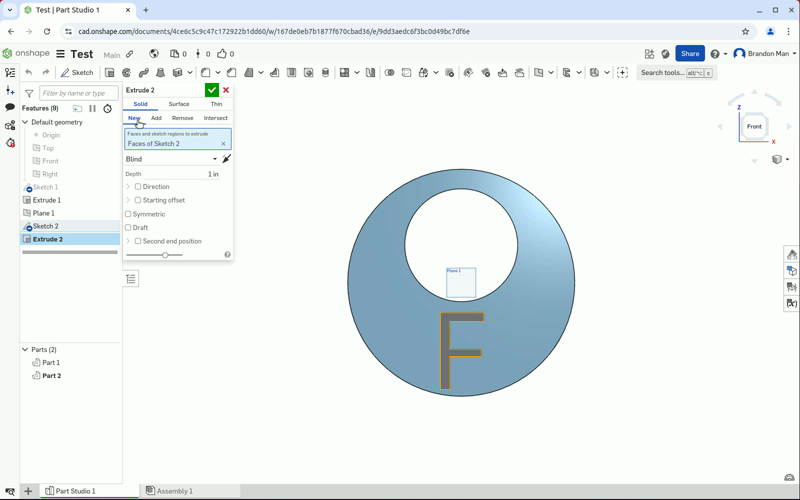
key(tab, 4)
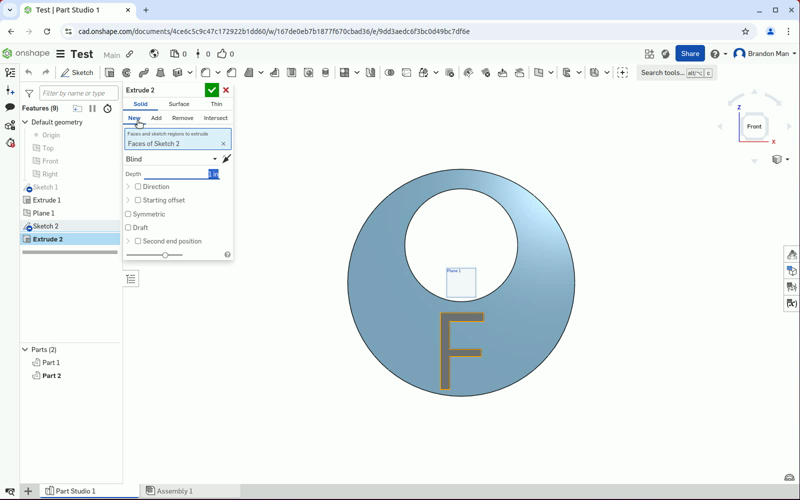
text(1.444)
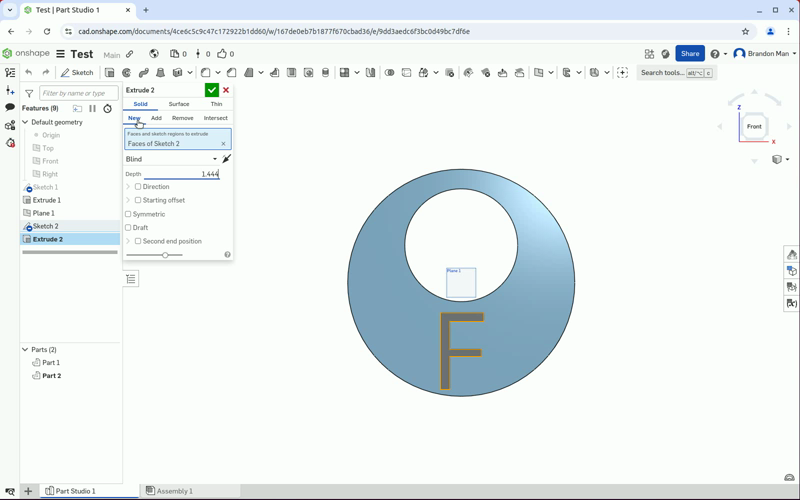
key(enter)
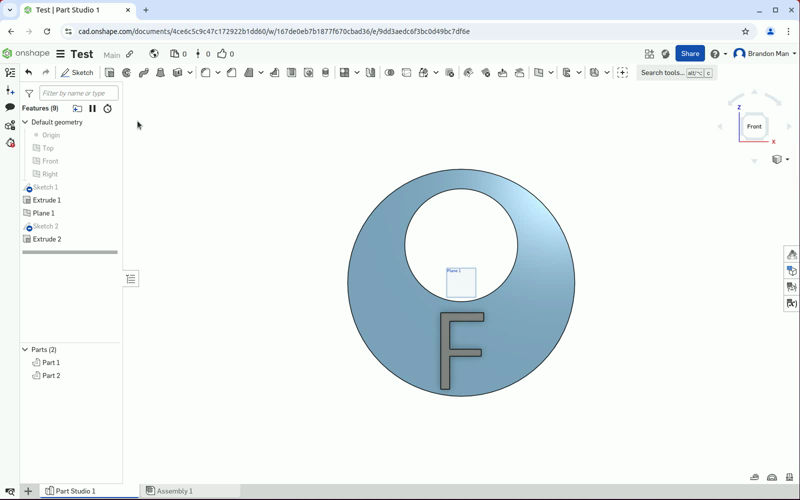
key(shift+h)
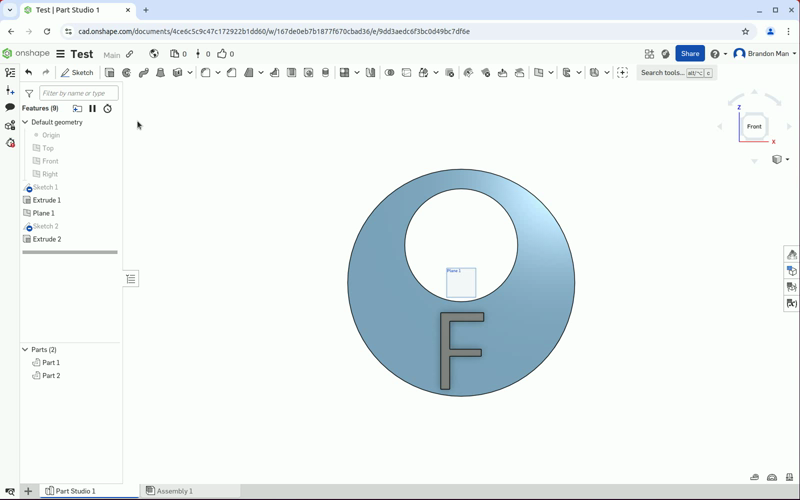
key(shift+h)
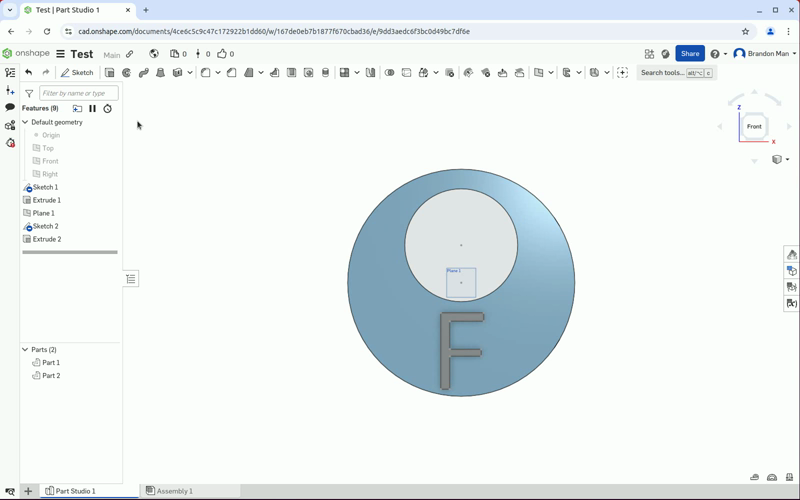
key(shift+7)
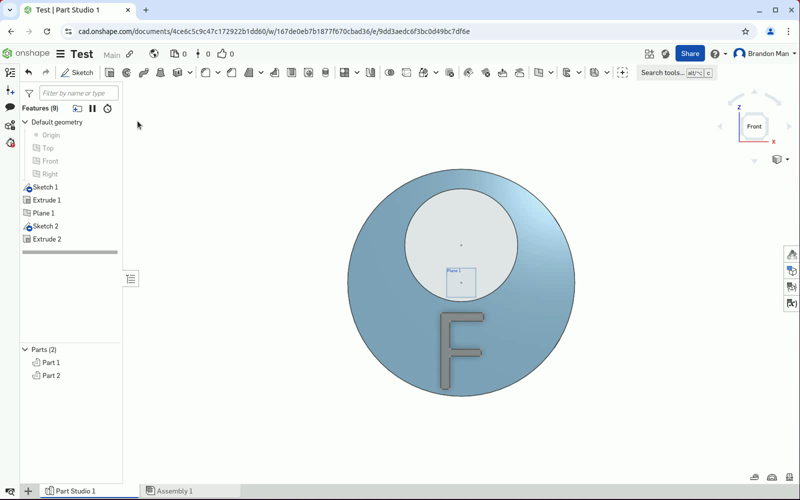
key(left, 2)
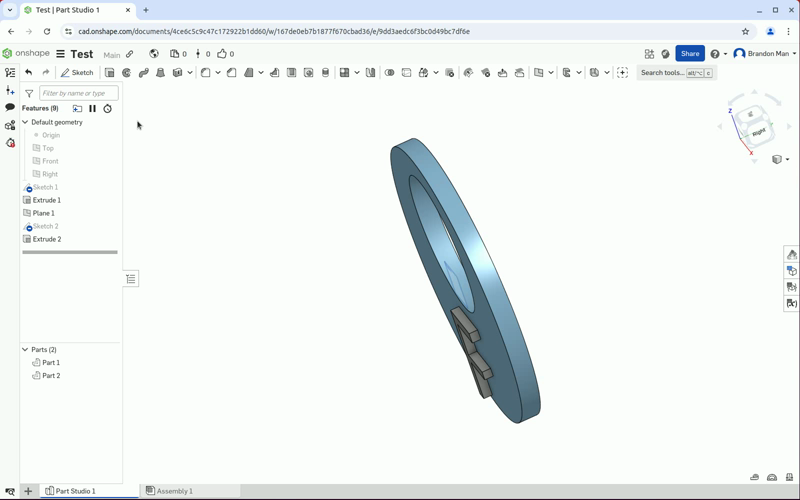
key(down, 2)
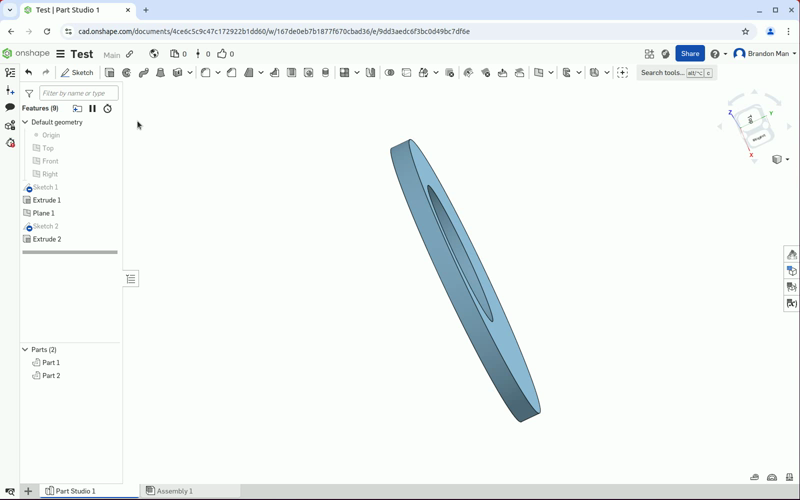
key(up, 2)
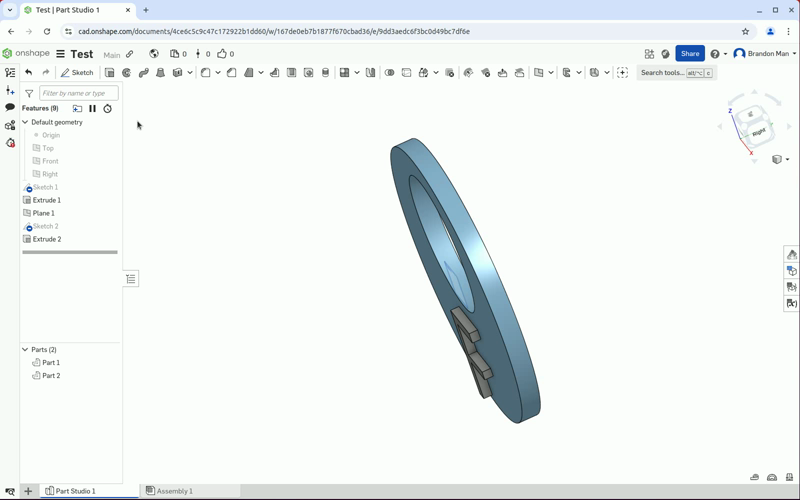
key(right, 2)
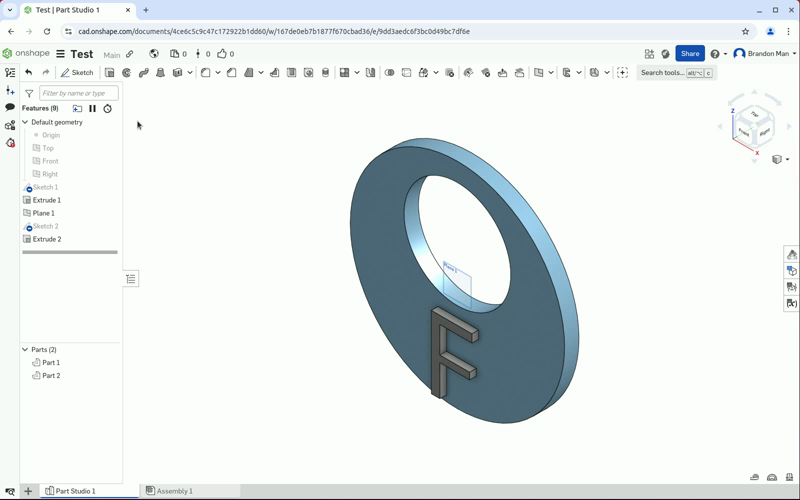
mouse_move(73, 189)
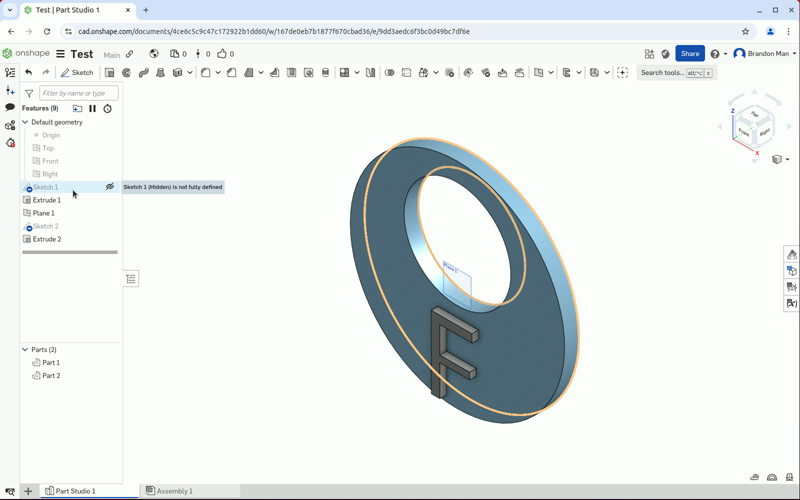
click(73, 189)